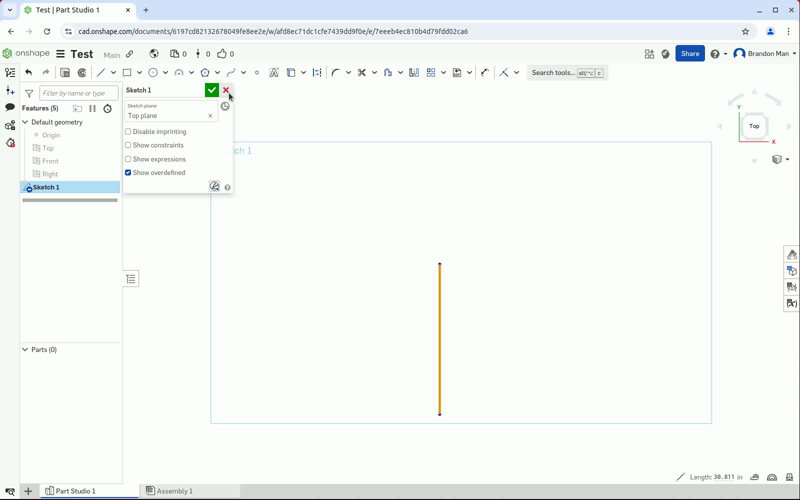
key(shift+h)
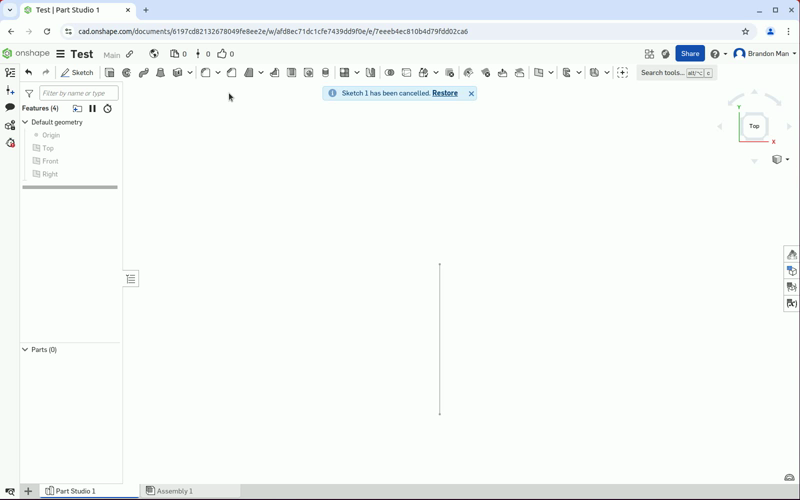
mouse_move(73, 352)
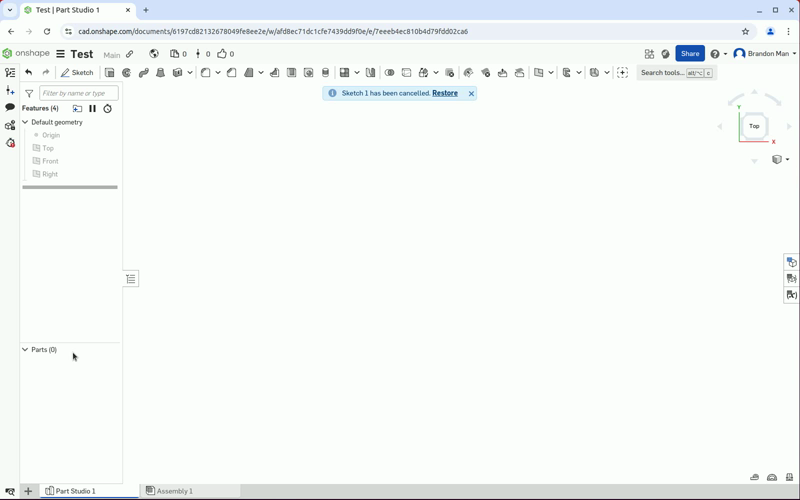
key(y)
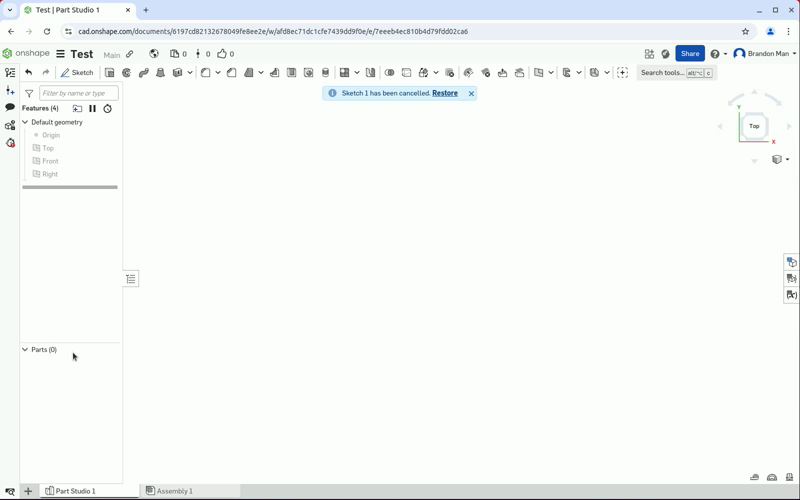
key(shift+p)
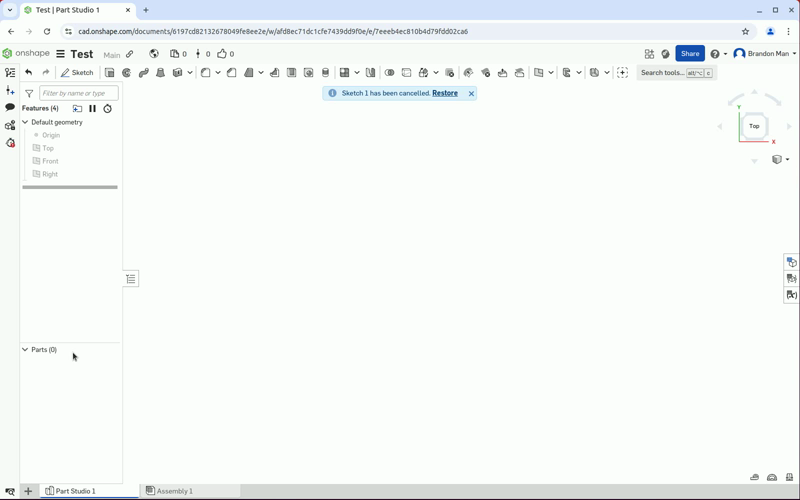
key(space)
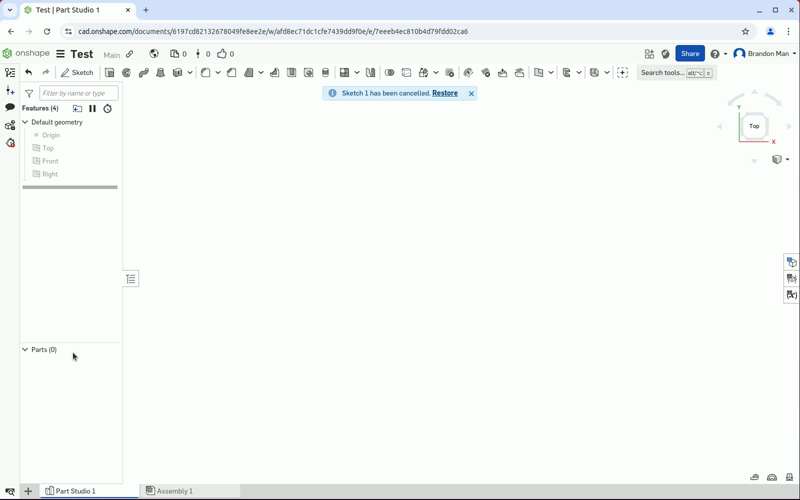
key_down(shift)
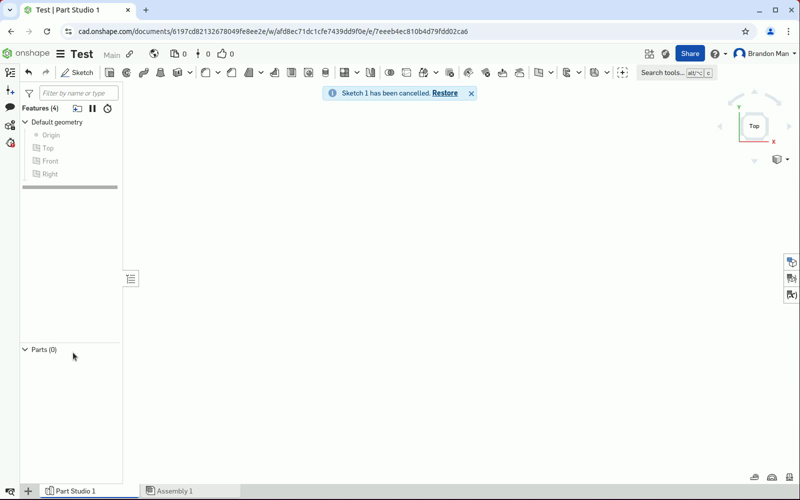
key(up)
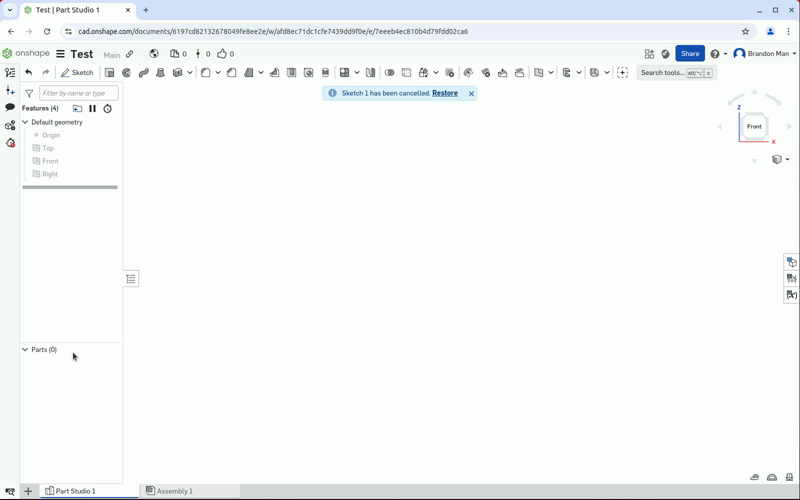
key_up(shift)
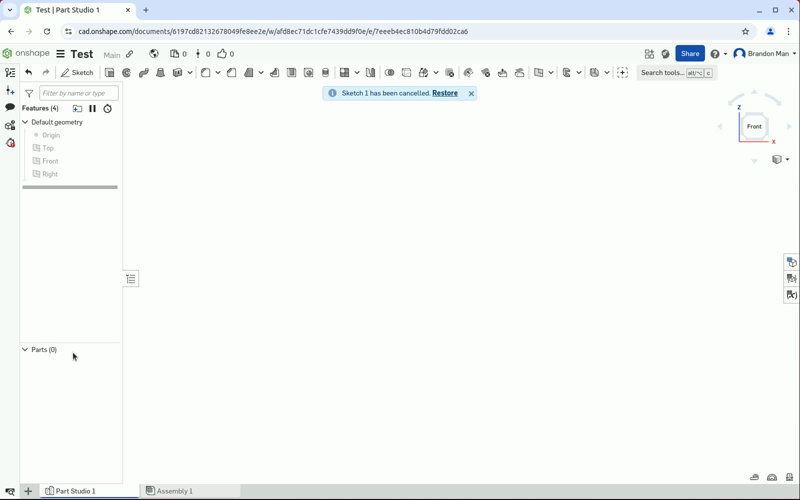
mouse_move(73, 352)
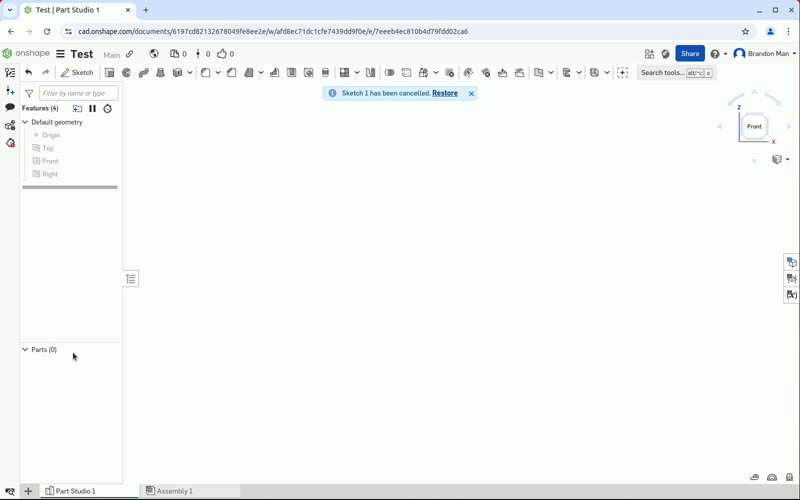
key(shift+y)
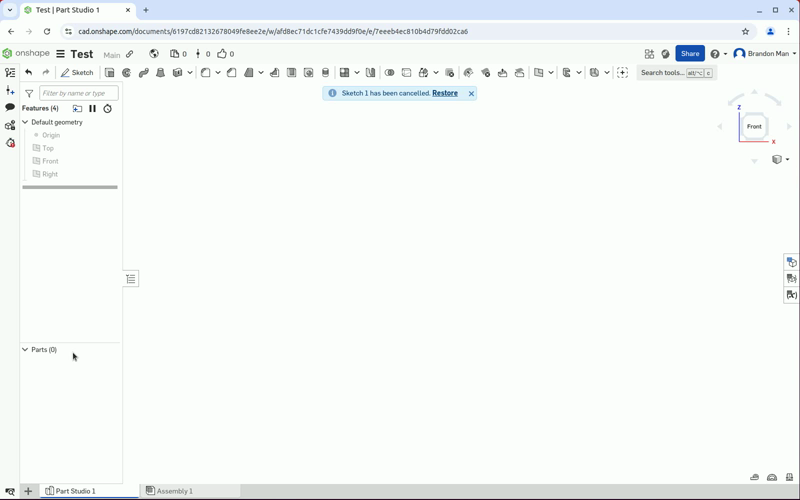
key(shift+s)
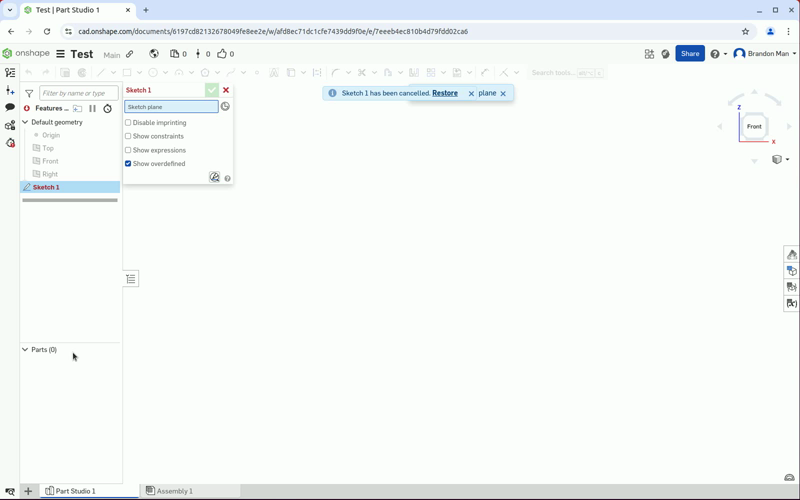
mouse_move(73, 163)
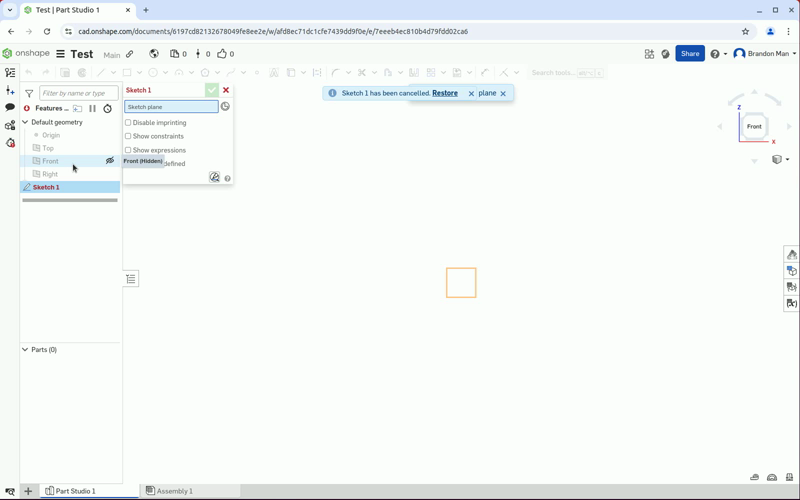
click(73, 163)
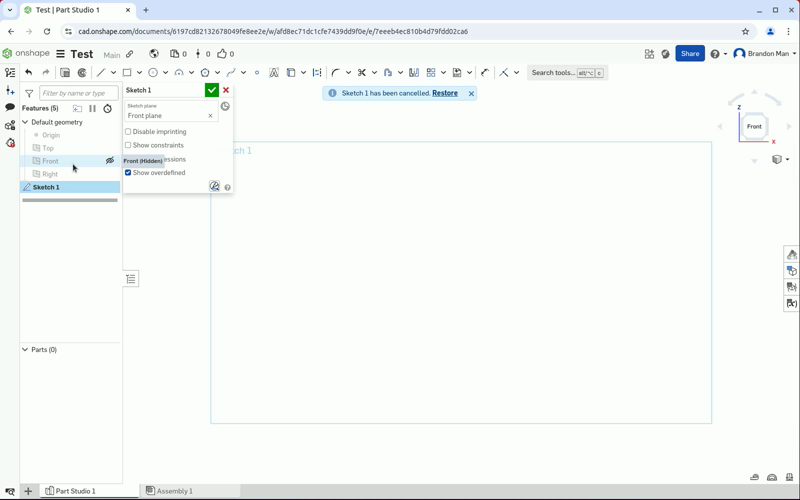
mouse_move(73, 352)
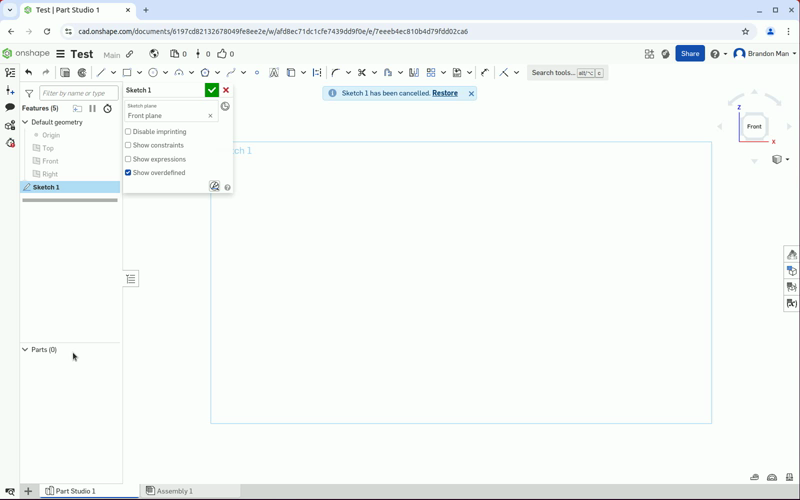
key(y)
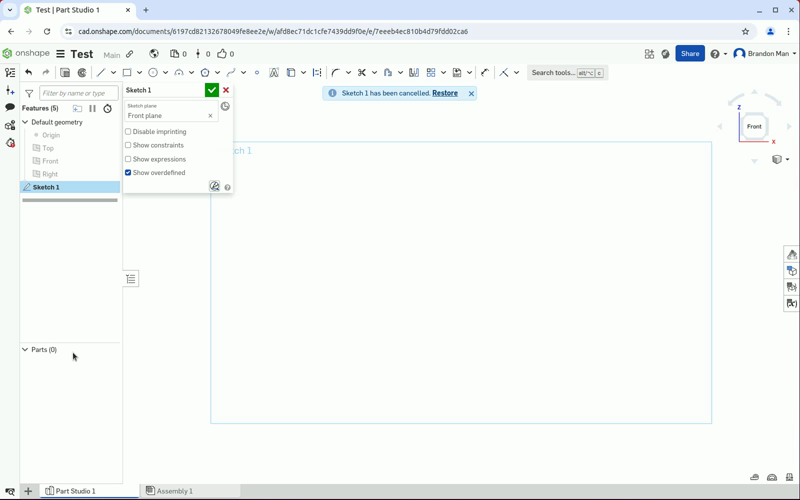
key(c)
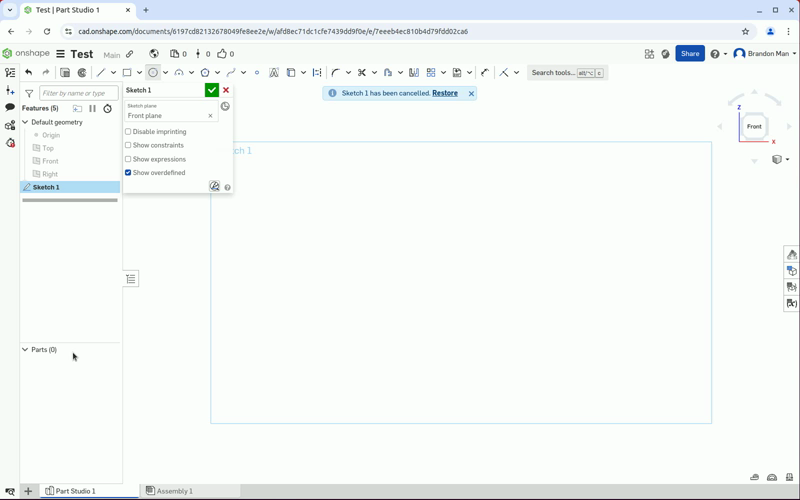
key_down(shift)
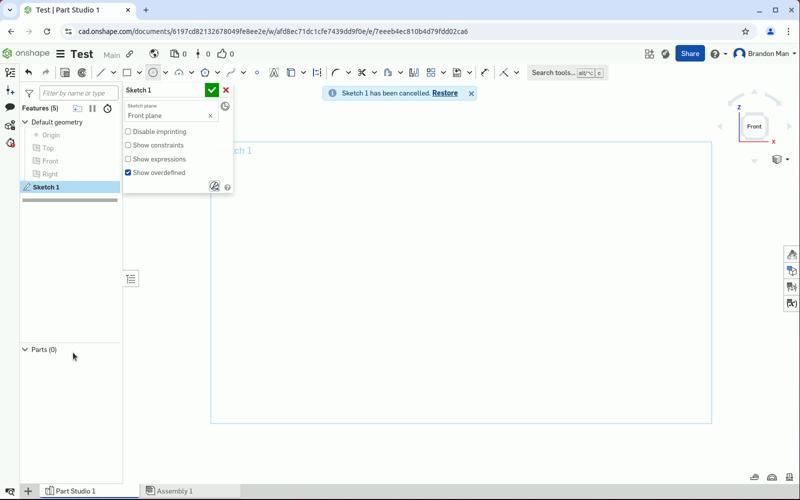
mouse_move(461, 284)
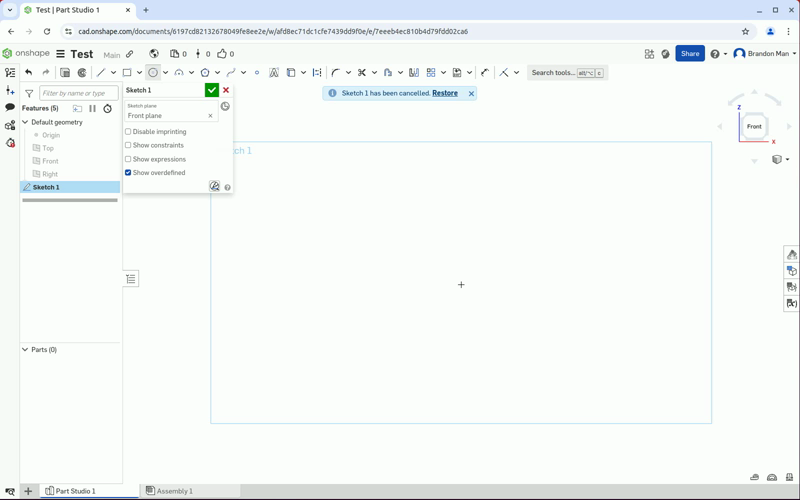
click(461, 284)
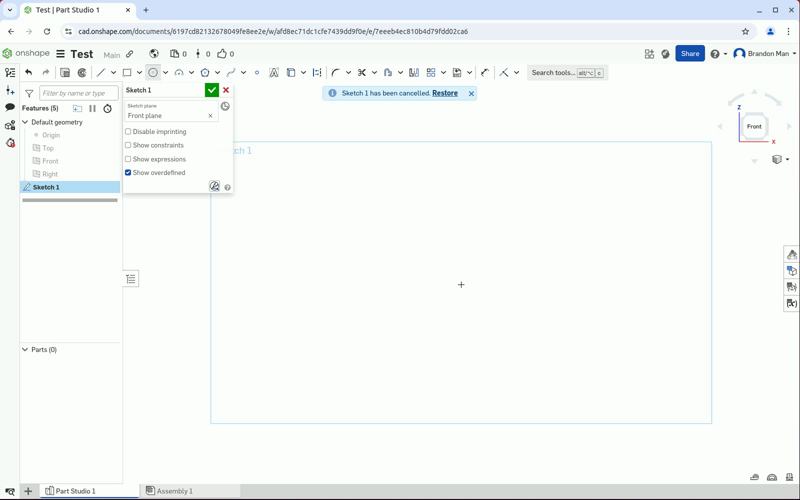
key_up(shift)
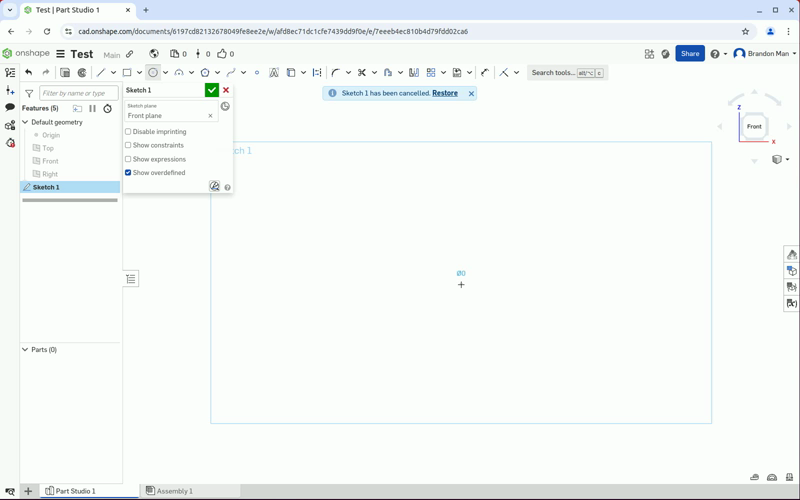
mouse_move(525, 284)
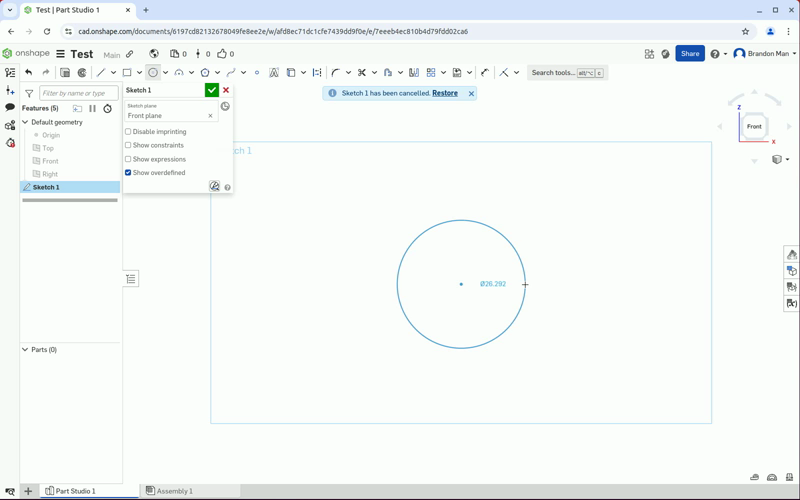
click(525, 284)
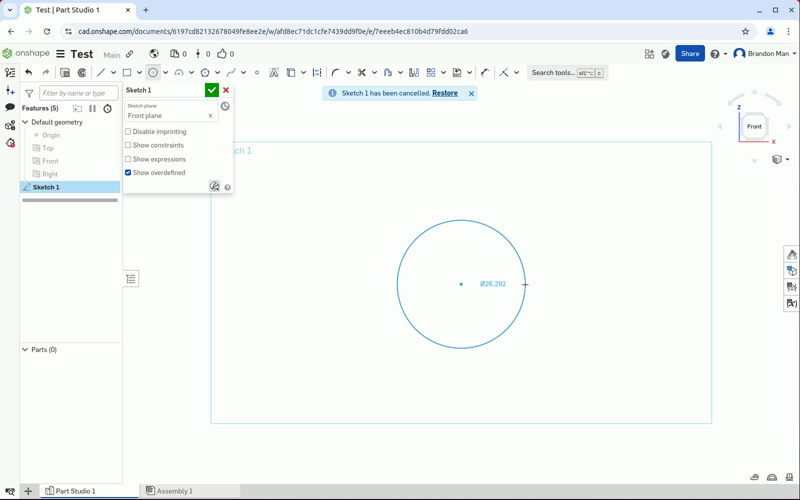
key(esc)
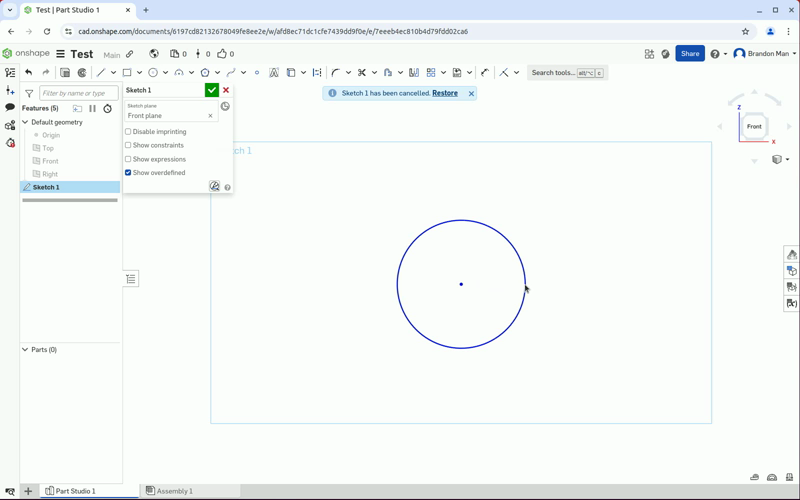
mouse_move(448, 280)
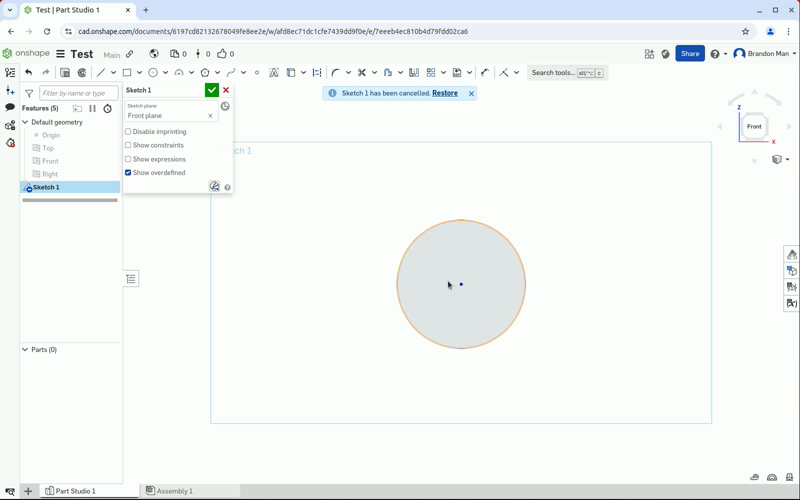
click(448, 280)
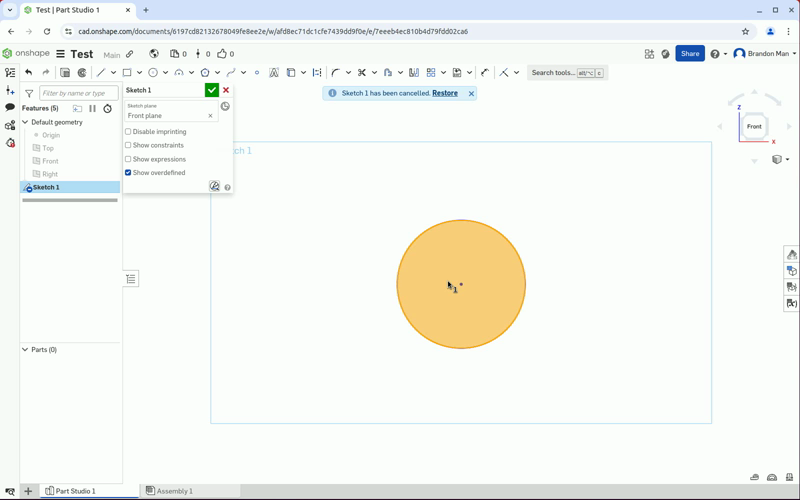
mouse_move(73, 352)
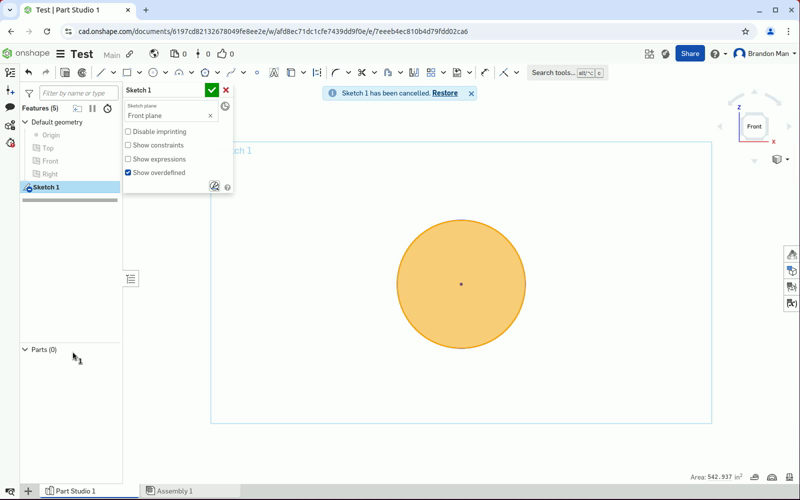
key(shift+y)
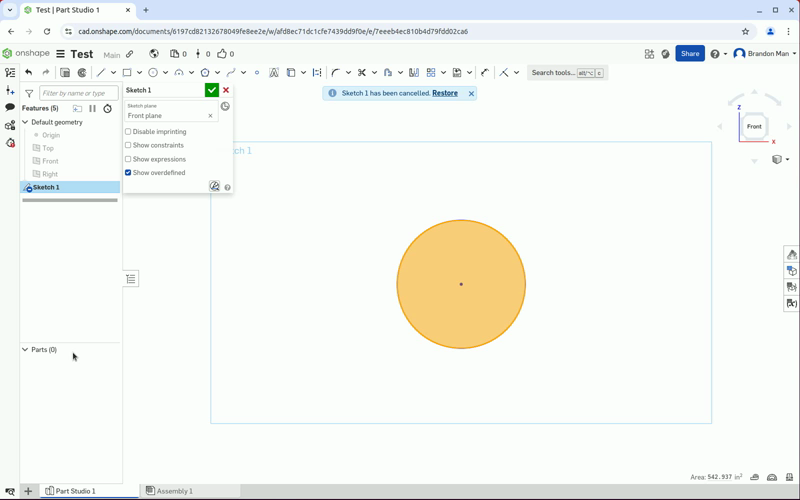
key(shift+e)
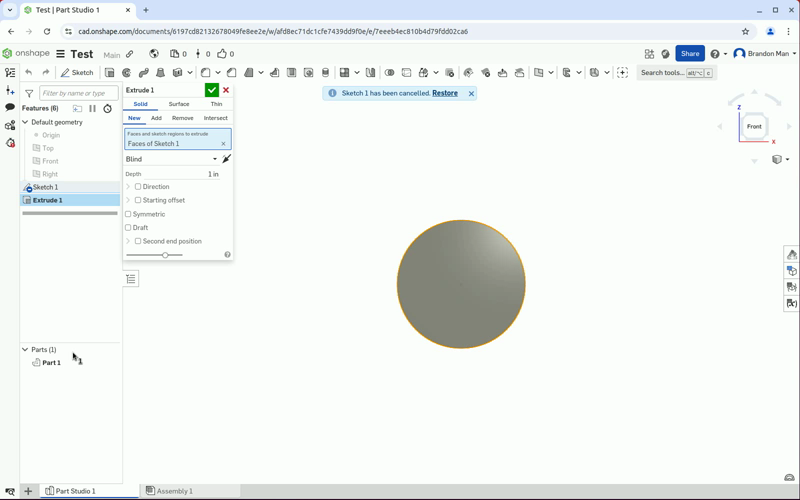
mouse_move(143, 106)
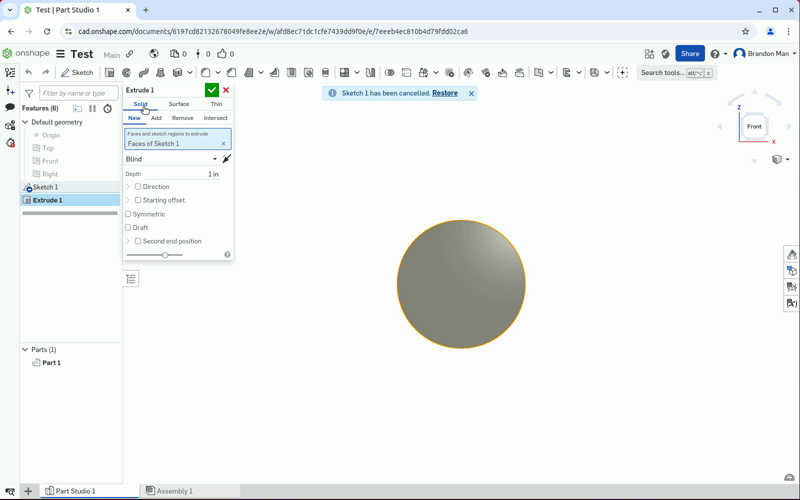
click(143, 106)
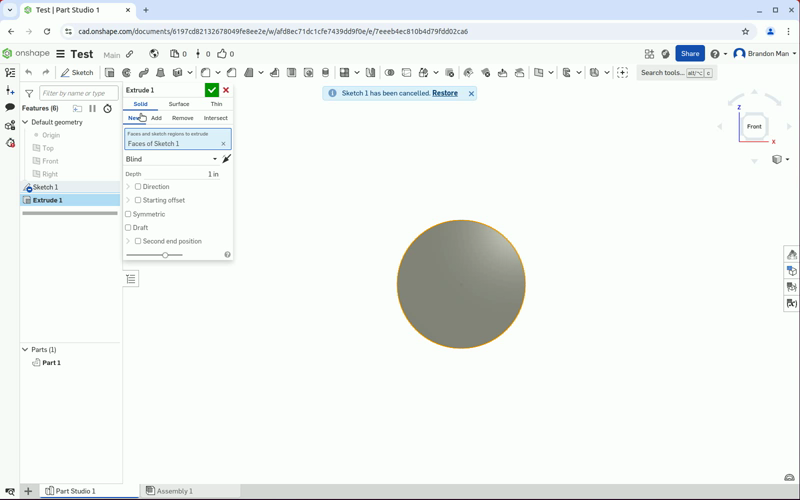
mouse_move(137, 120)
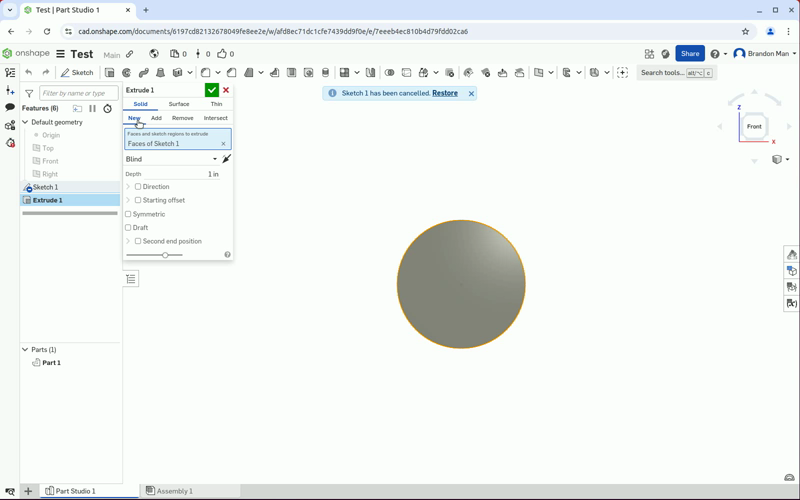
click(137, 120)
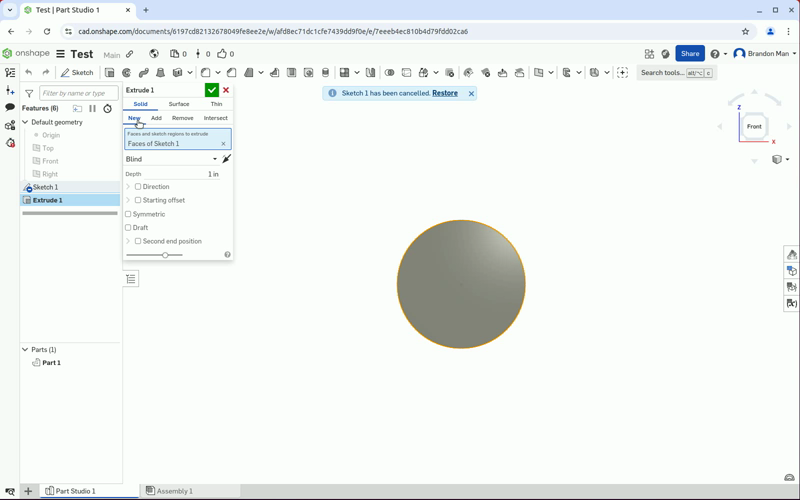
key(tab, 4)
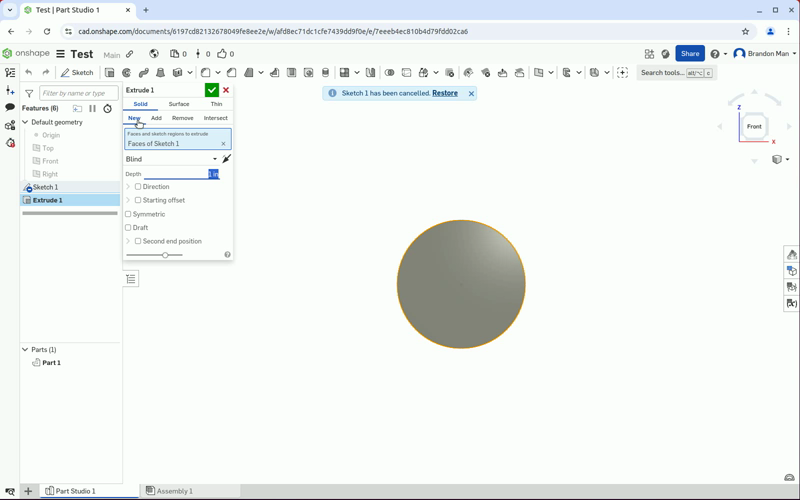
text(4.092)
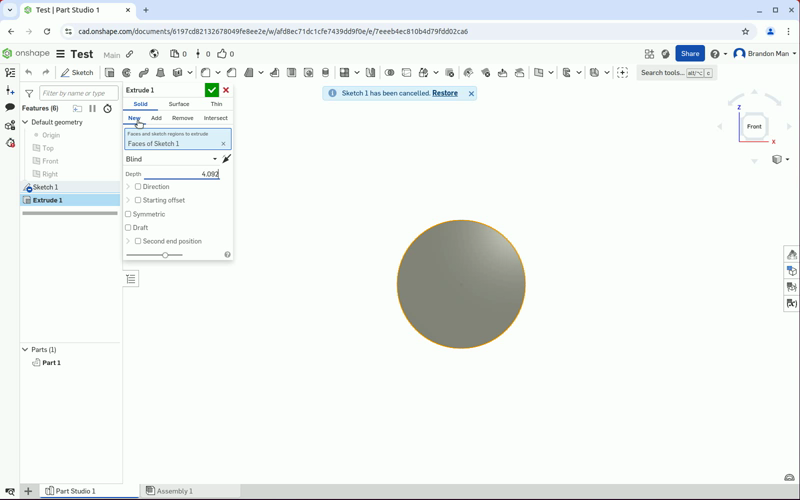
key(enter)
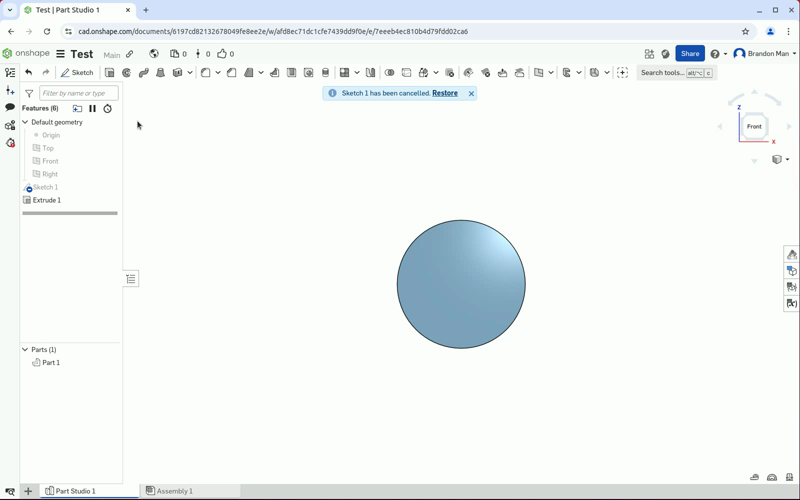
key(shift+h)
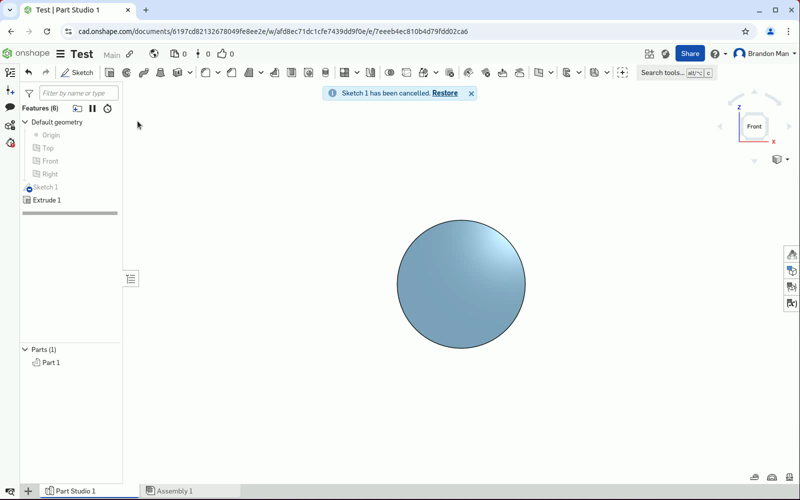
key(shift+h)
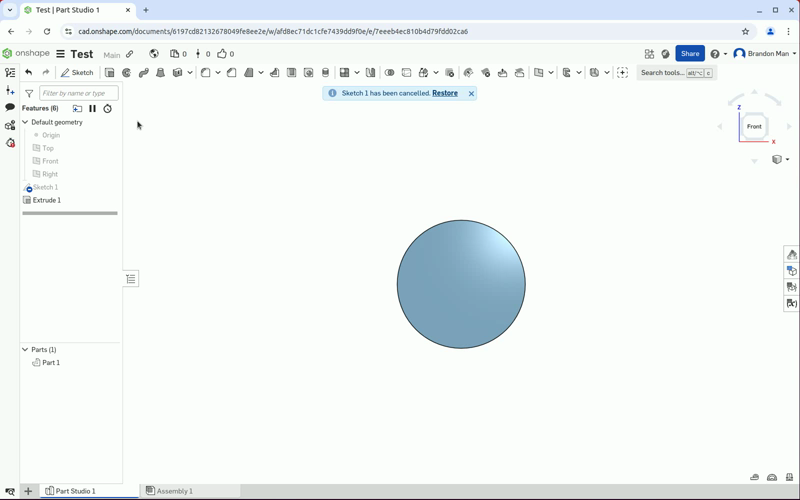
mouse_move(73, 189)
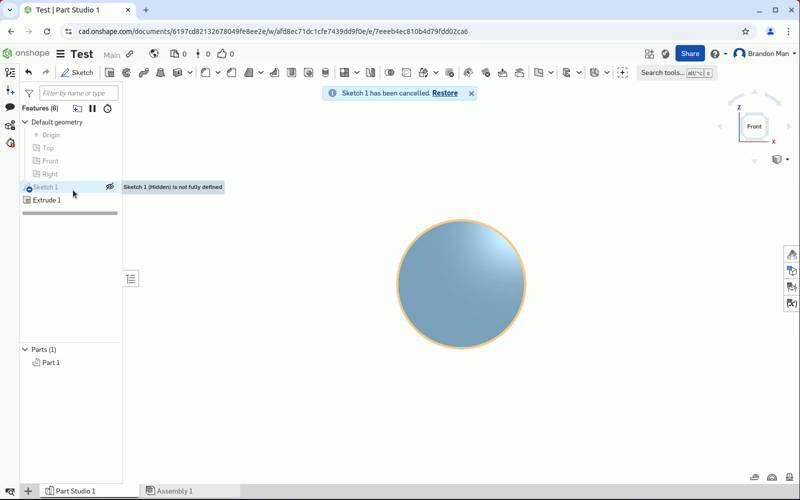
click(73, 189)
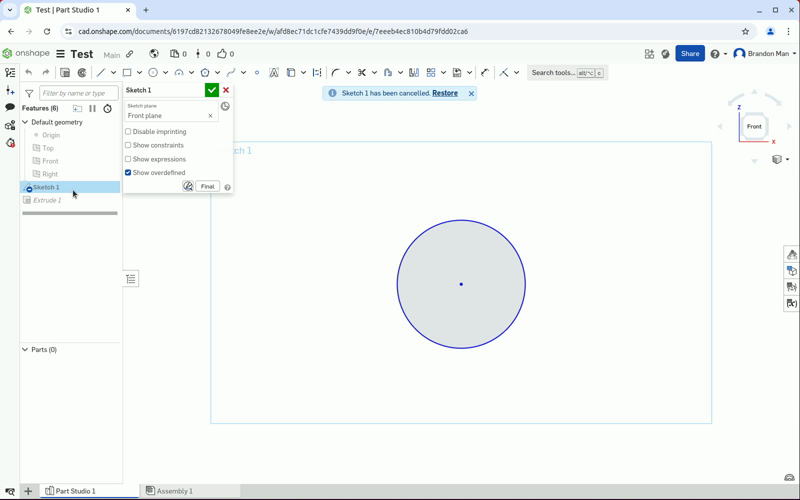
mouse_move(229, 92)
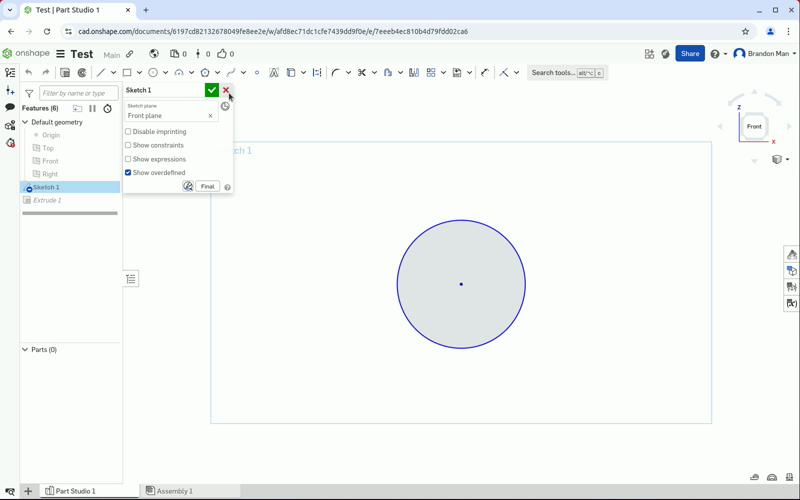
click(229, 92)
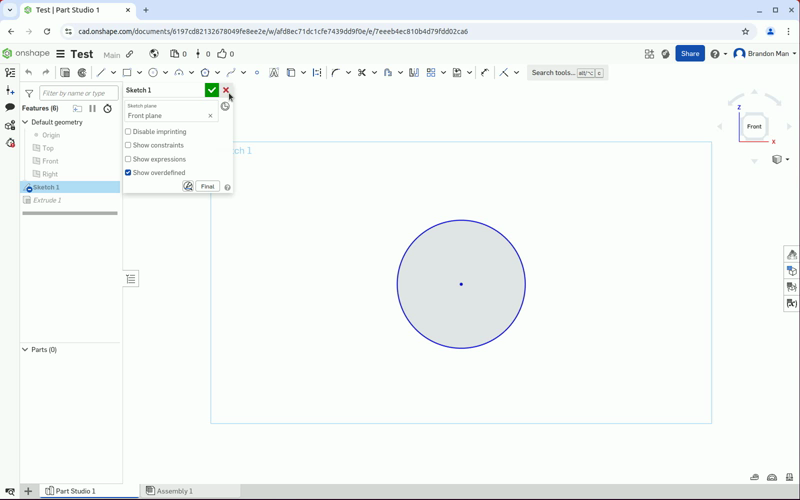
key(shift+s)
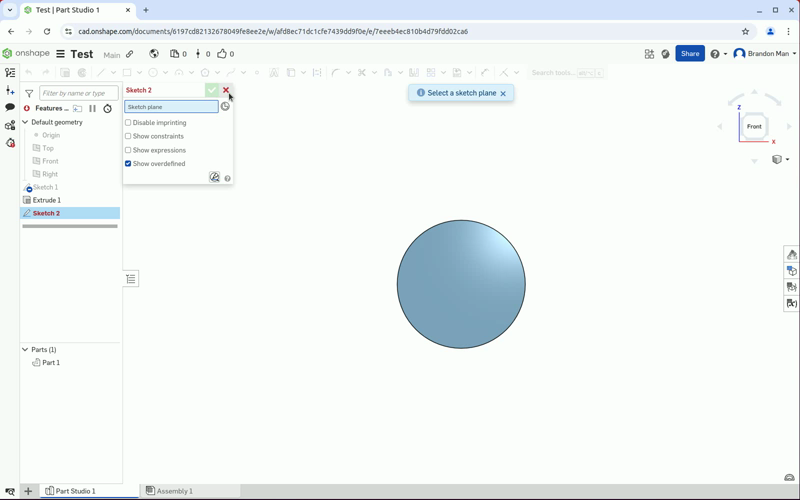
mouse_move(73, 163)
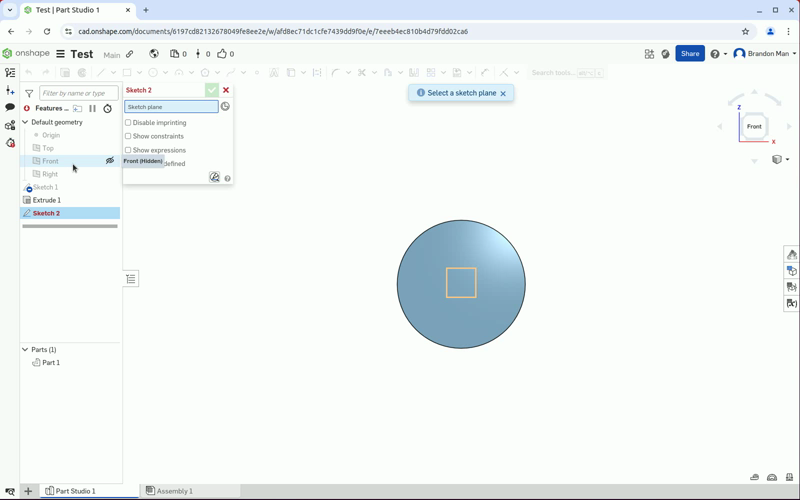
click(73, 163)
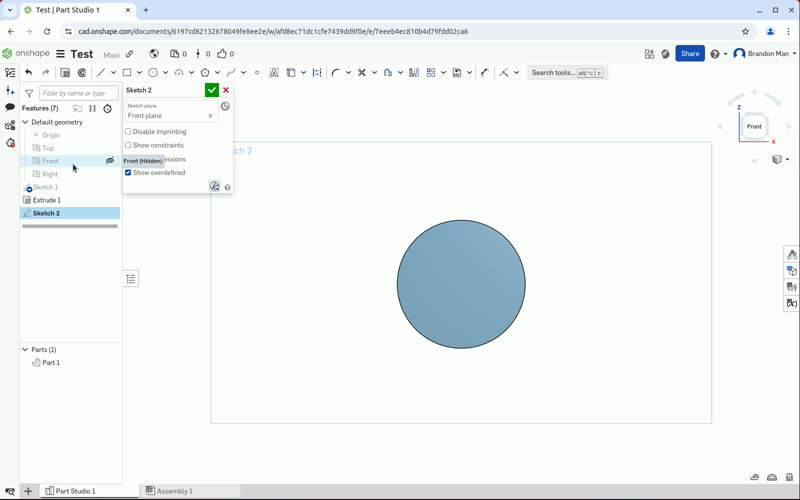
mouse_move(73, 352)
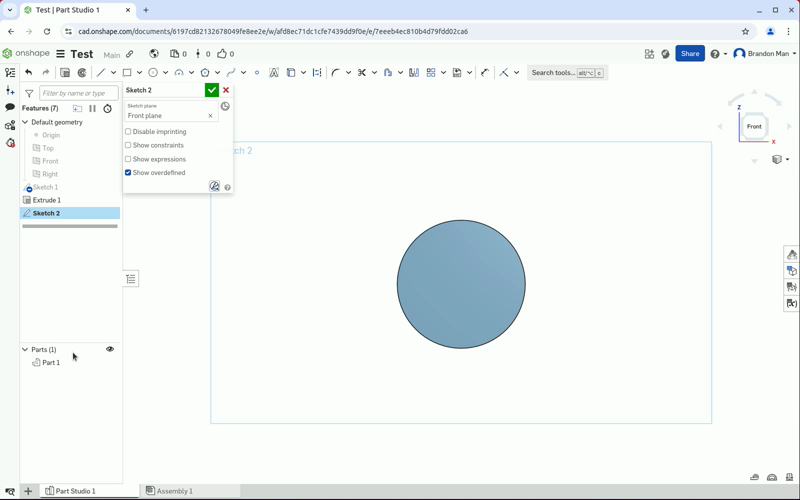
key(y)
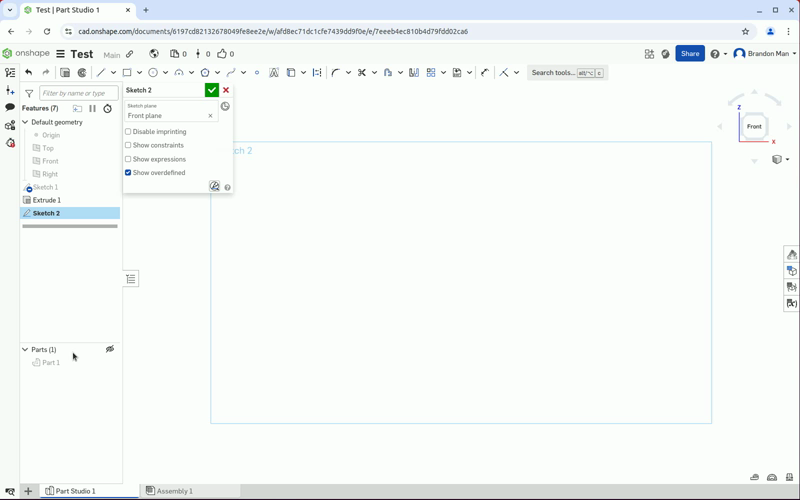
key(c)
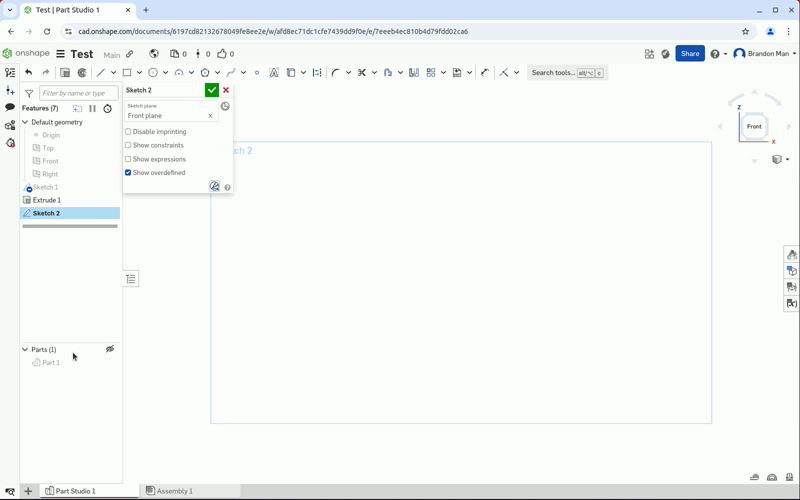
key_down(shift)
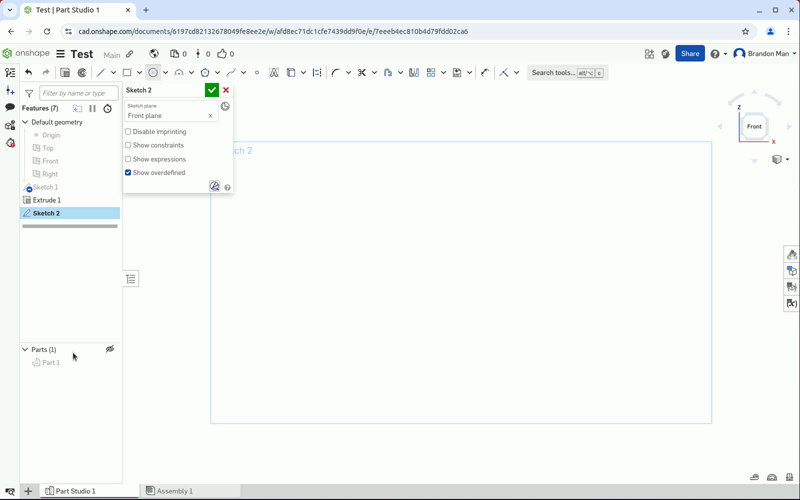
mouse_move(460, 282)
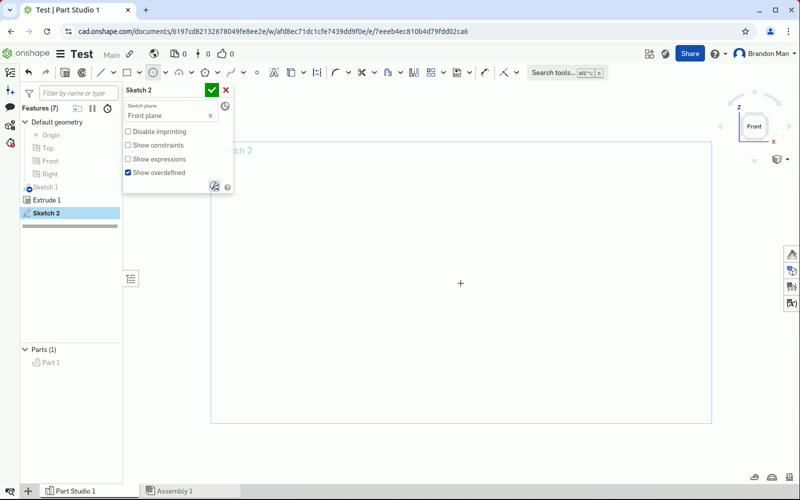
click(460, 282)
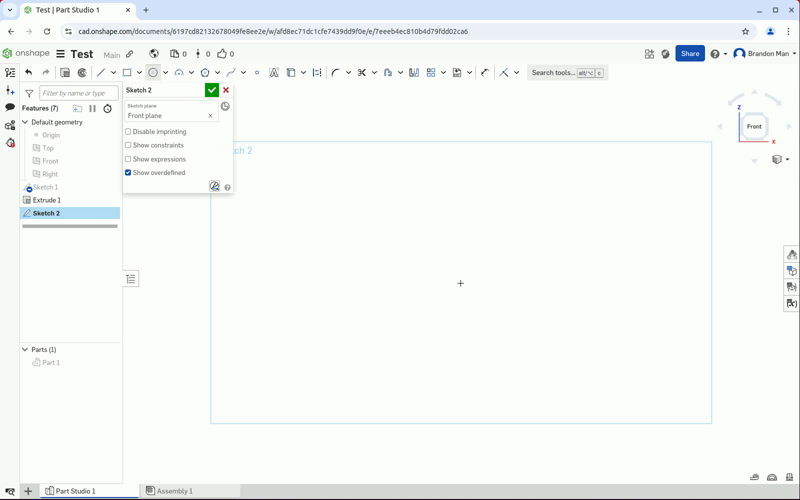
key_up(shift)
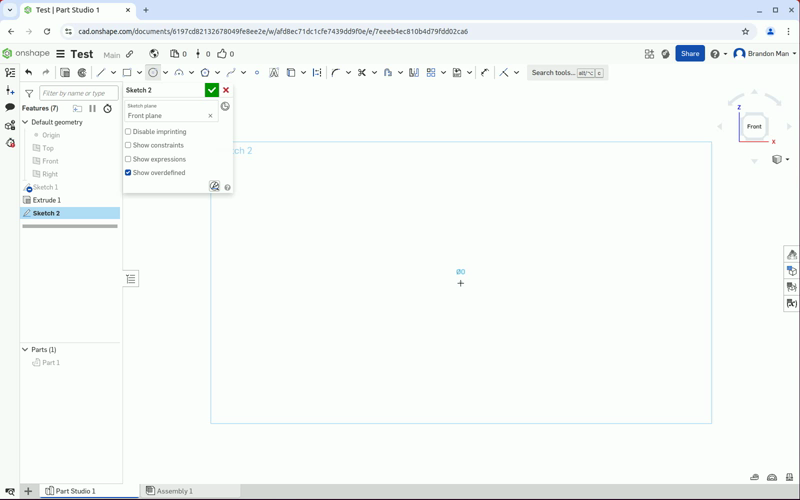
mouse_move(535, 282)
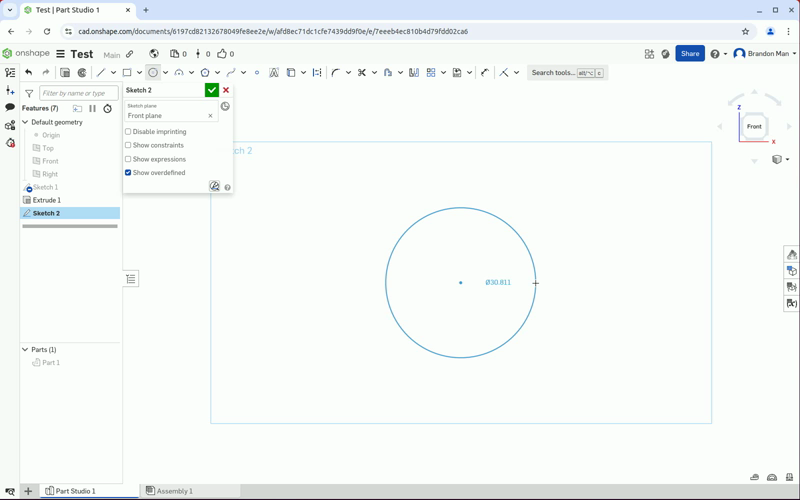
click(535, 282)
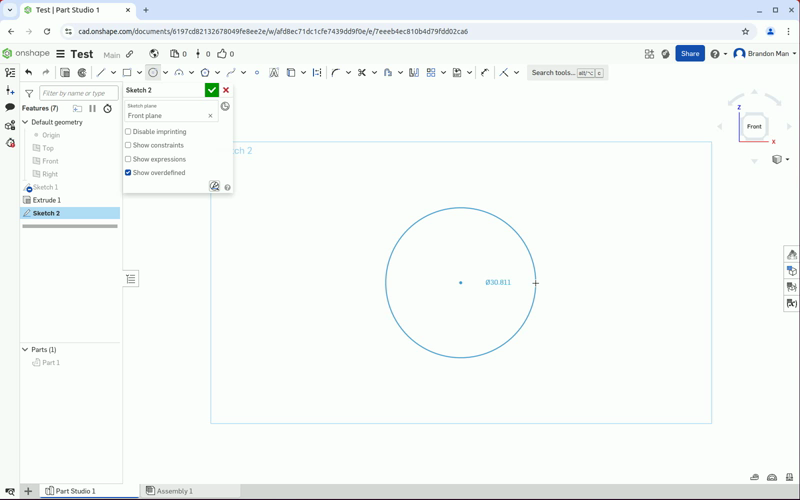
key(esc)
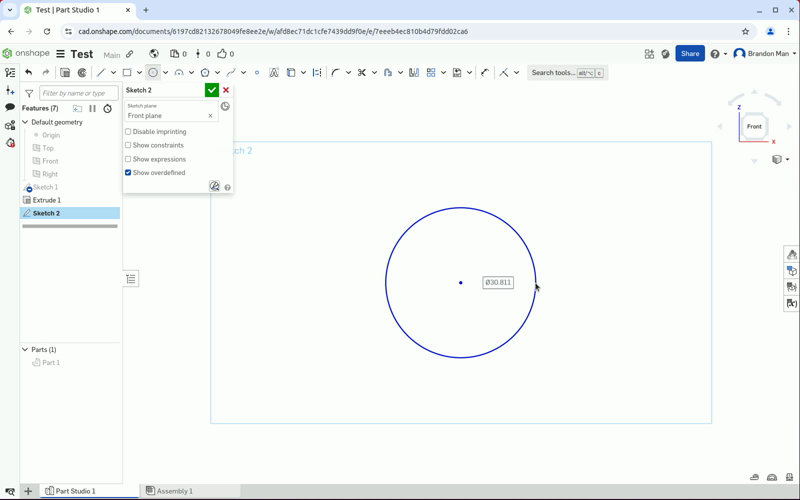
key(c)
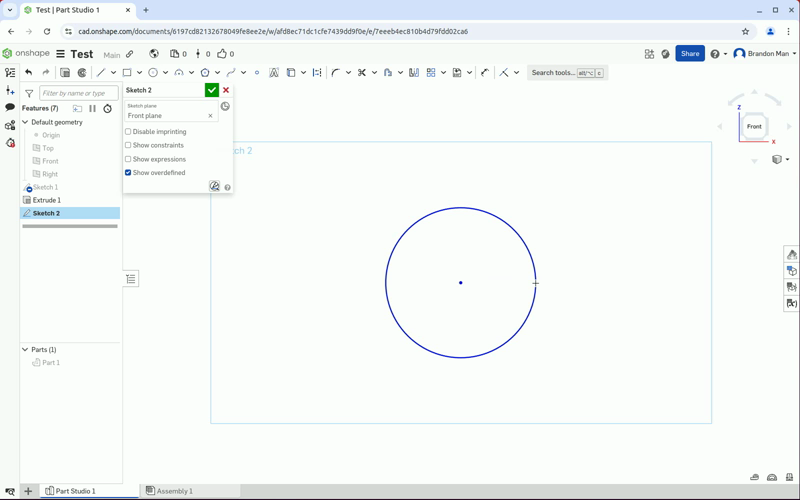
key_down(shift)
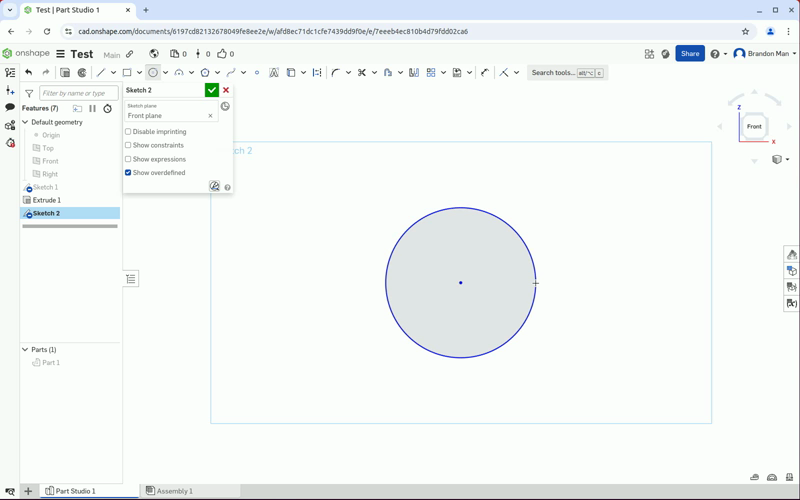
mouse_move(460, 284)
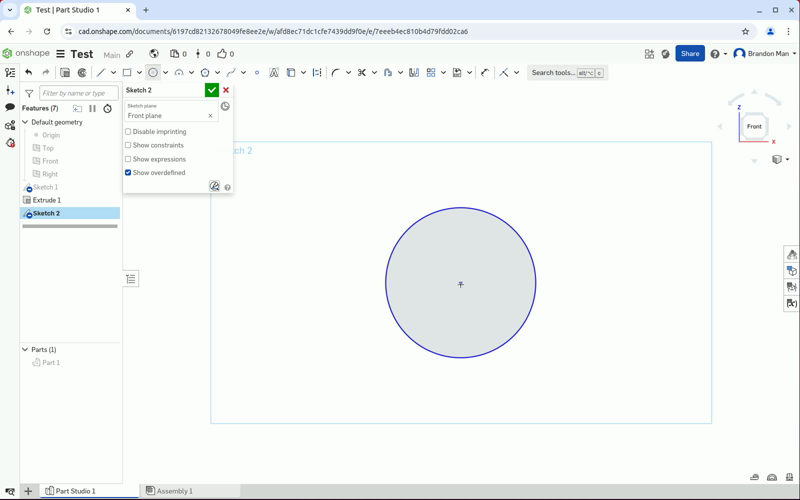
scroll(6)
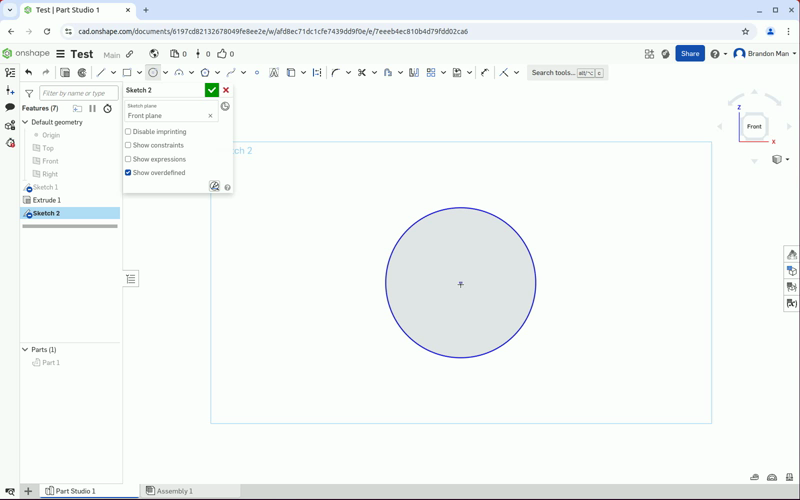
scroll(6)
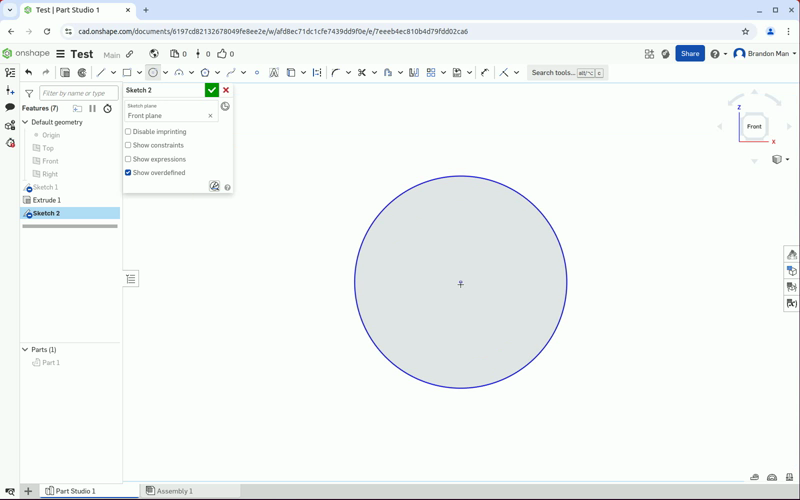
scroll(6)
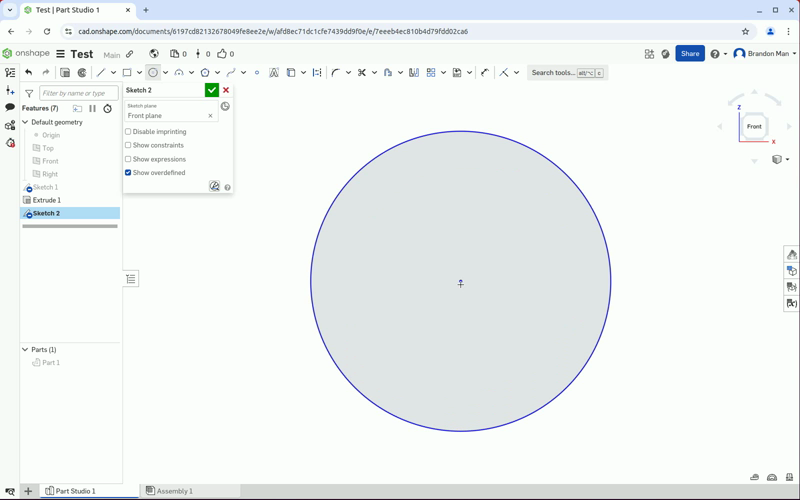
scroll(6)
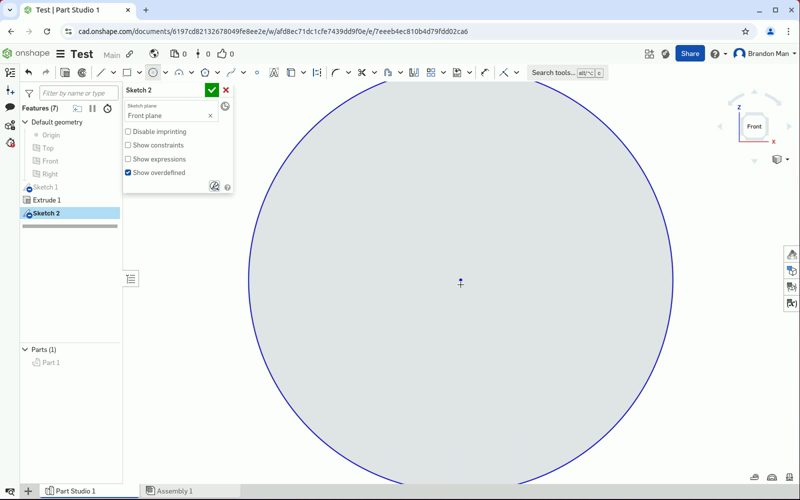
scroll(6)
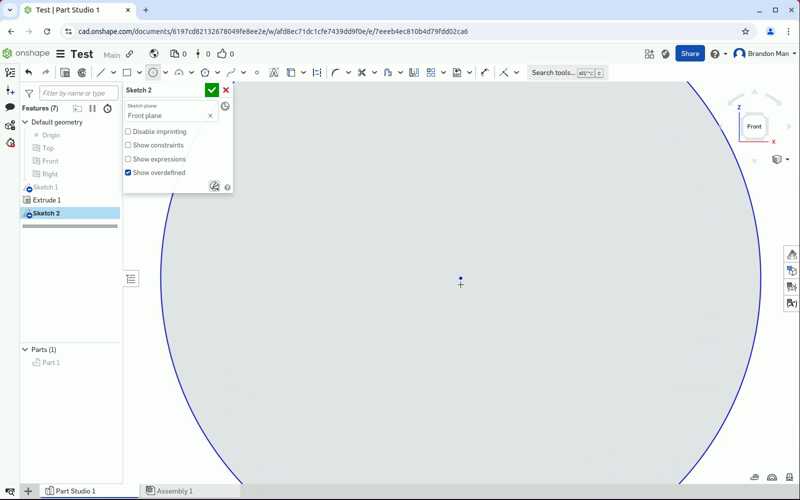
scroll(6)
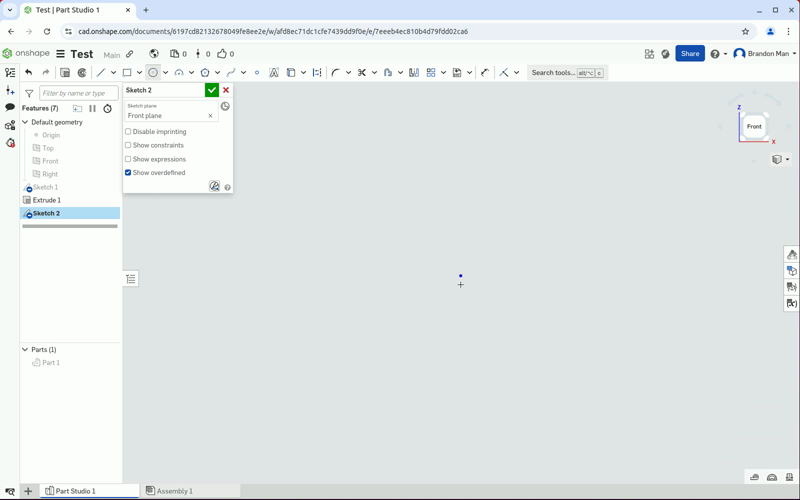
scroll(6)
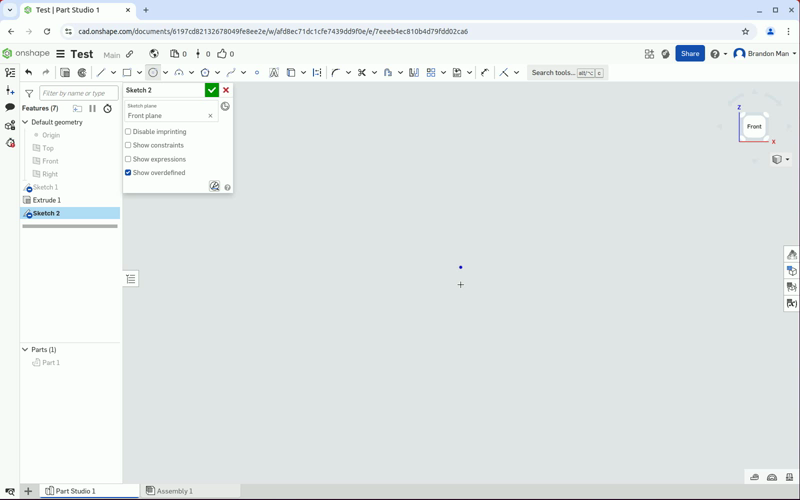
click(460, 284)
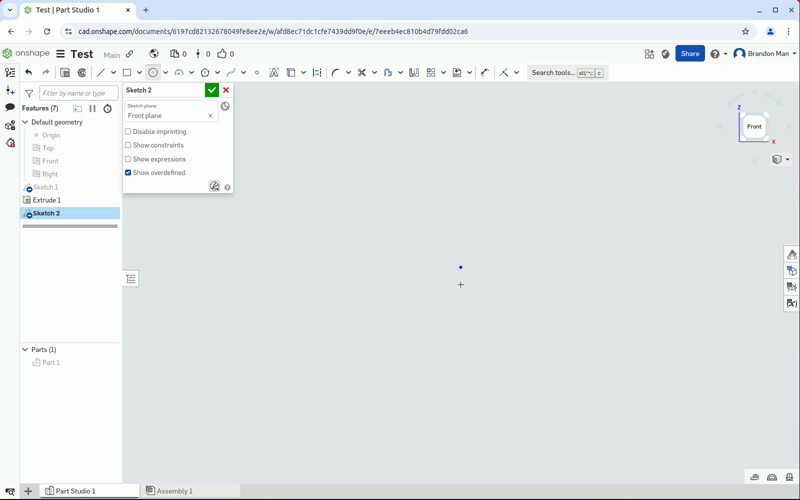
scroll(-6)
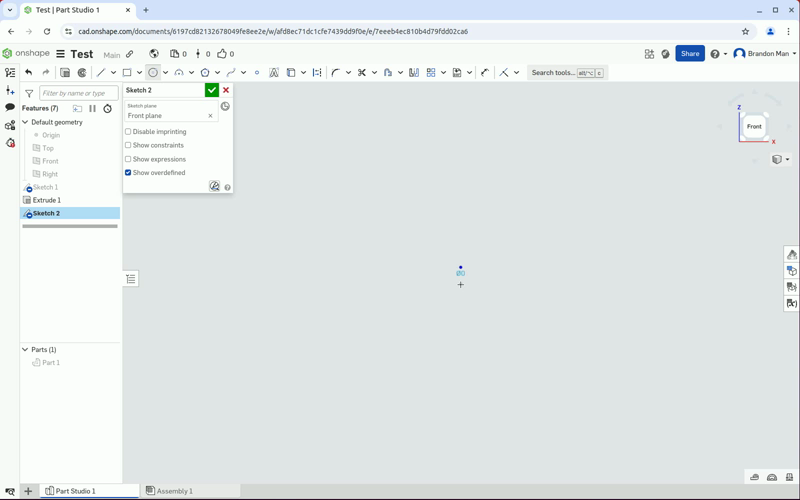
scroll(-6)
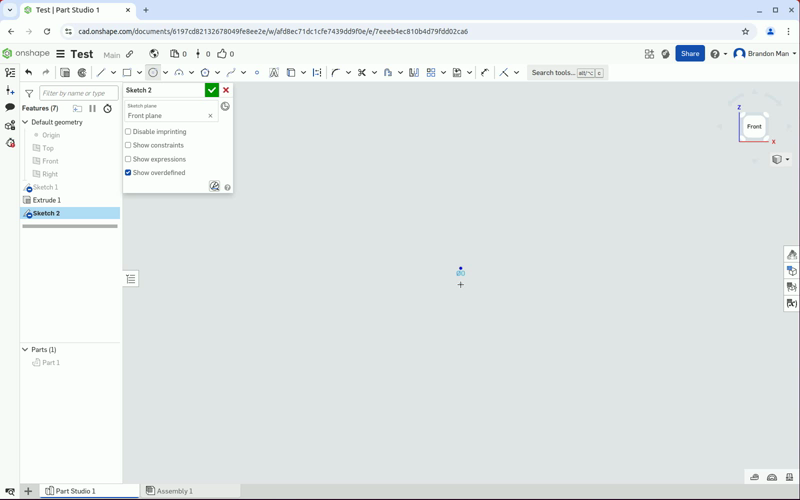
scroll(-6)
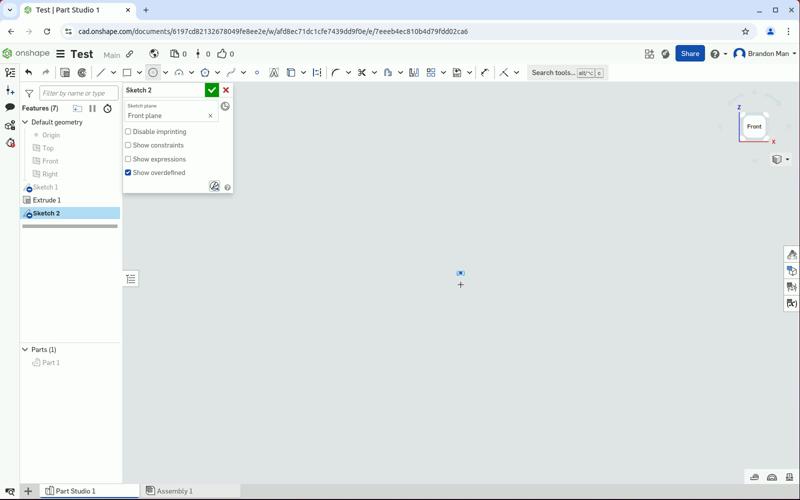
scroll(-6)
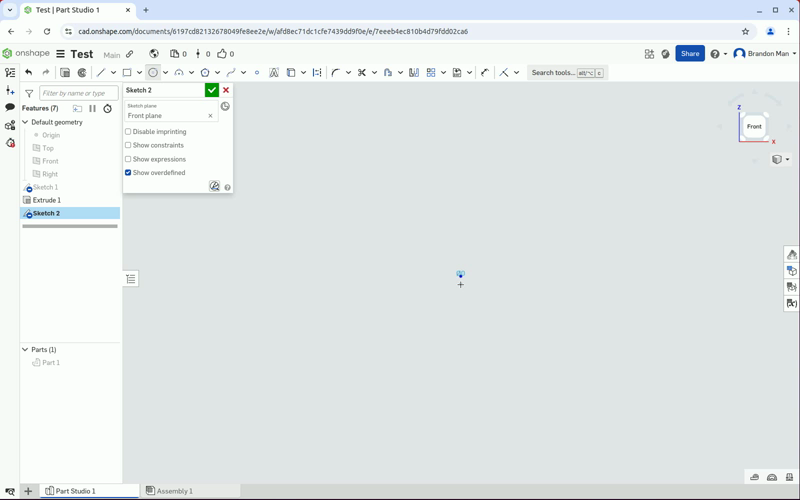
scroll(-6)
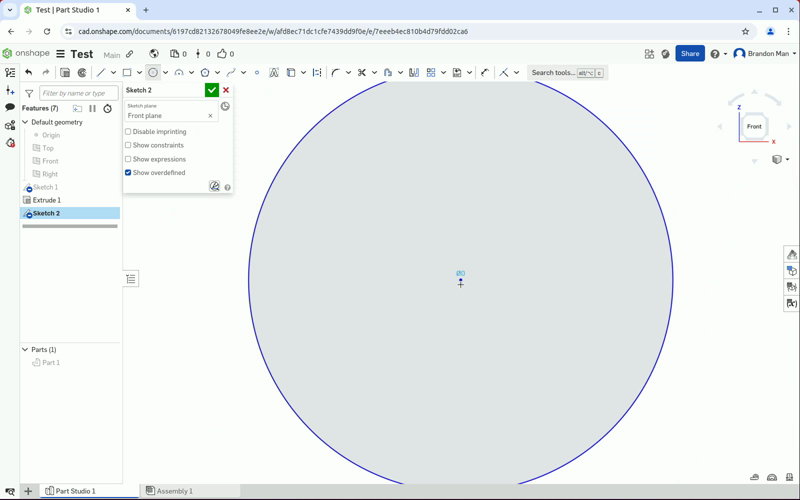
scroll(-6)
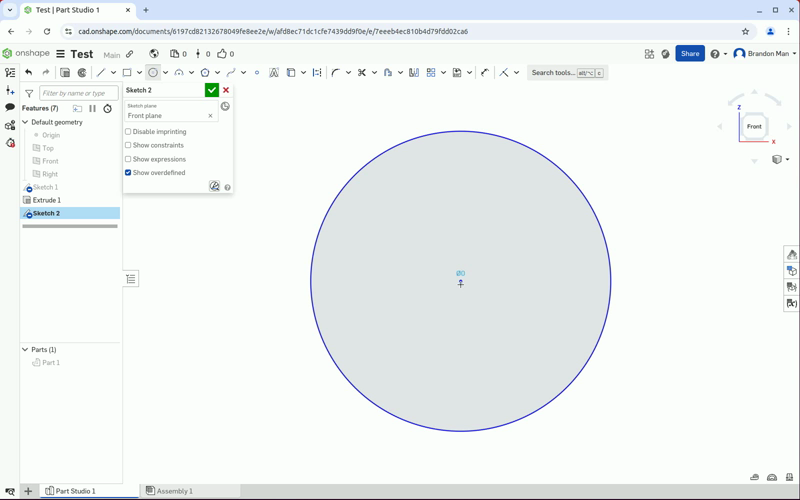
scroll(-6)
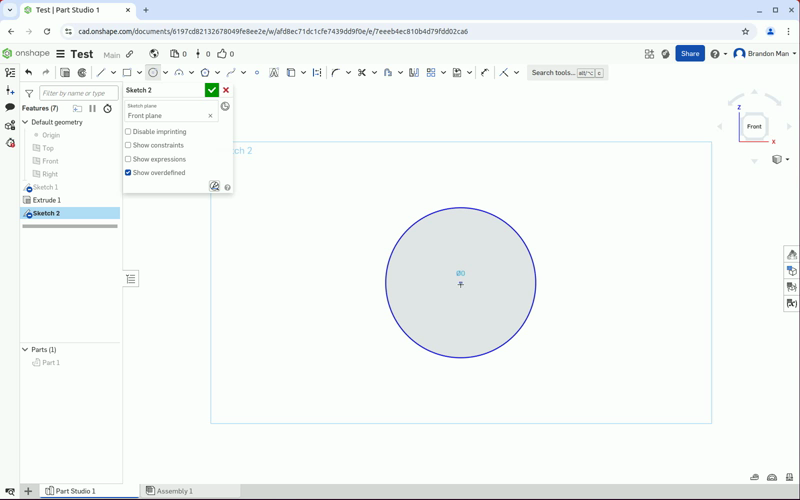
key_up(shift)
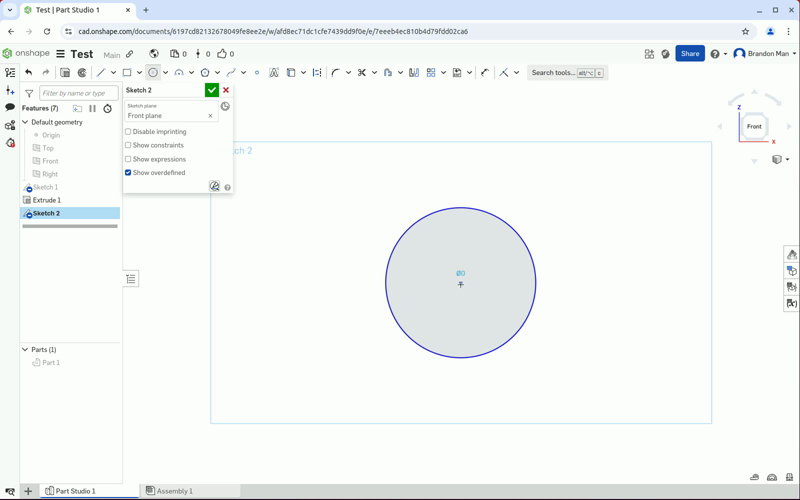
mouse_move(523, 284)
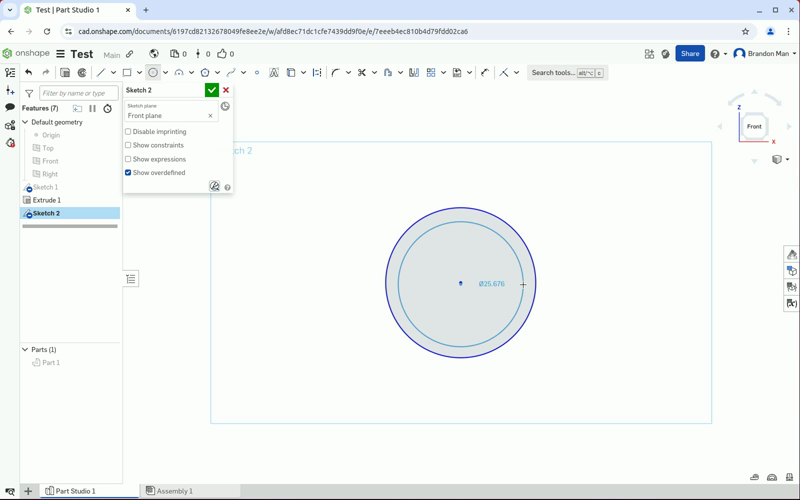
click(523, 284)
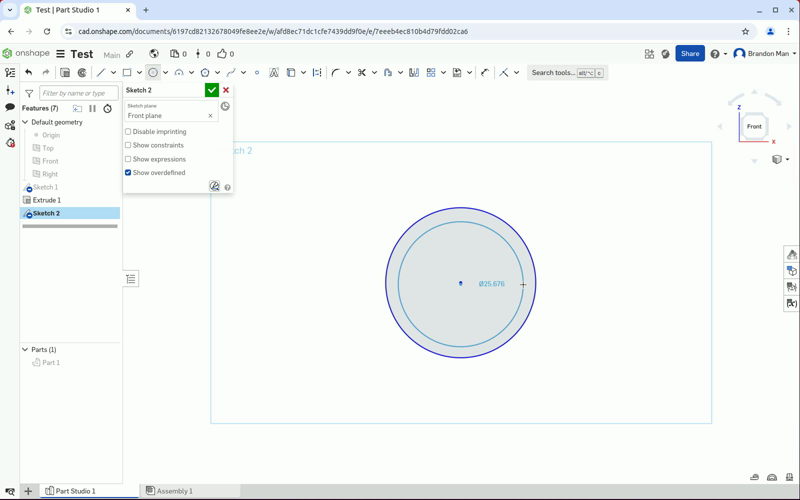
key(esc)
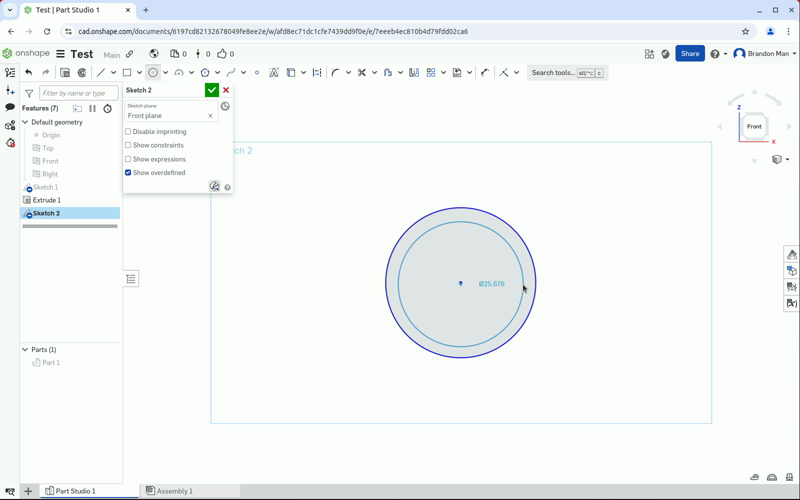
mouse_move(396, 255)
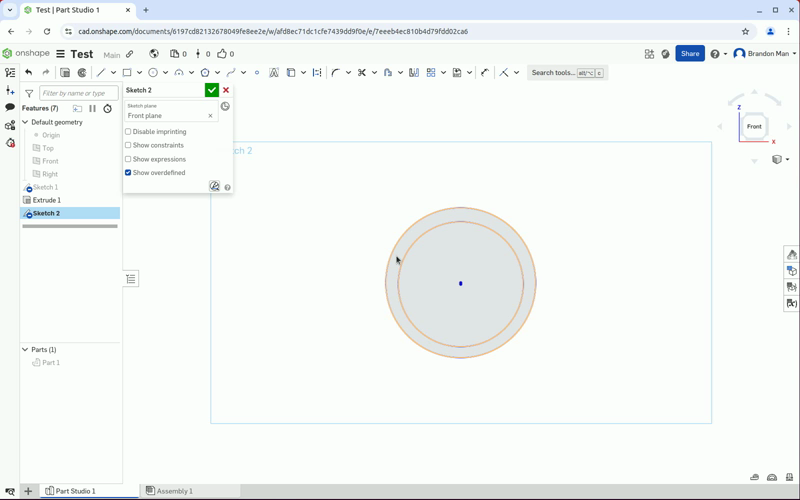
click(396, 255)
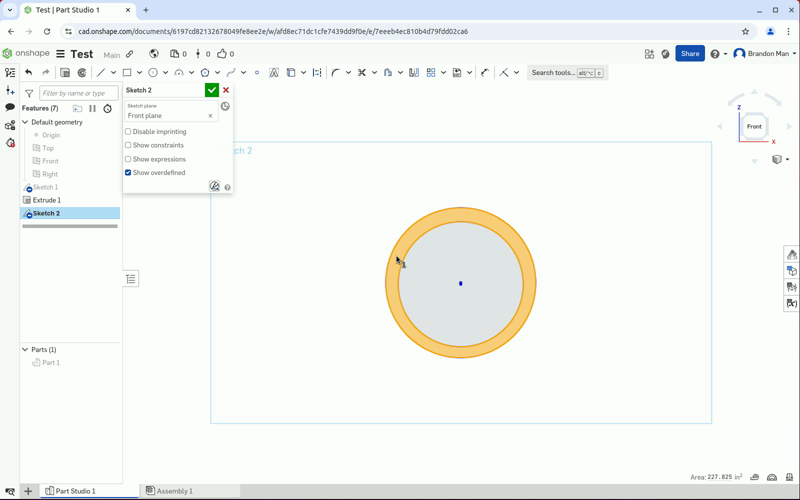
mouse_move(73, 352)
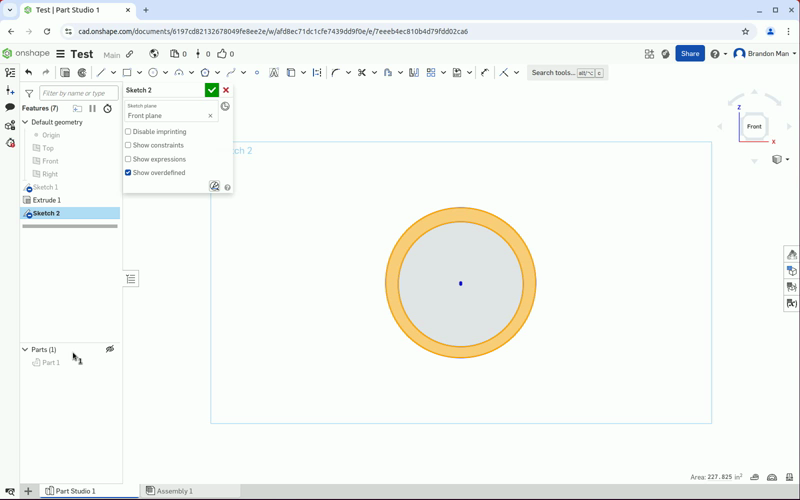
key(shift+y)
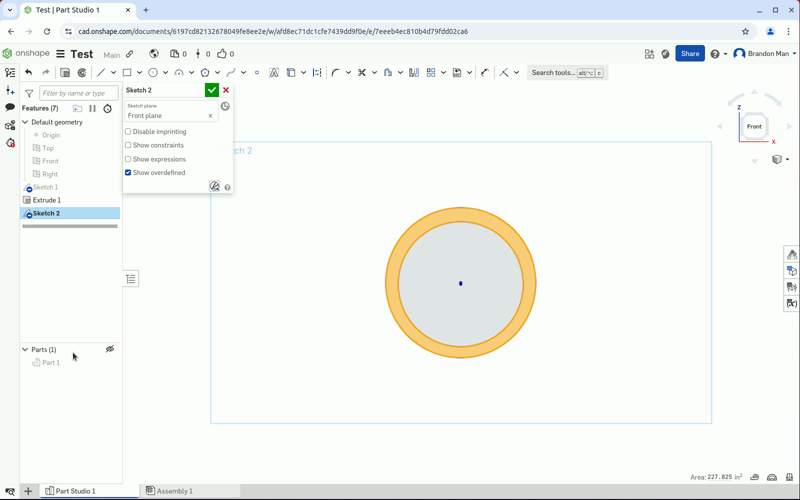
key(shift+e)
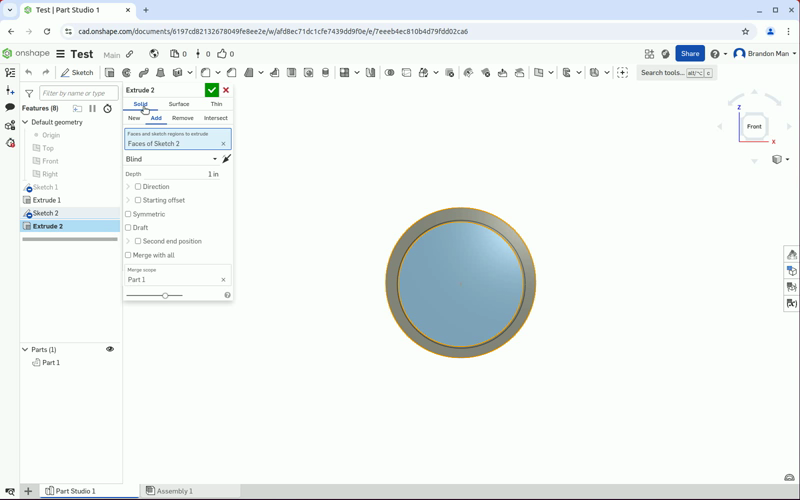
mouse_move(143, 106)
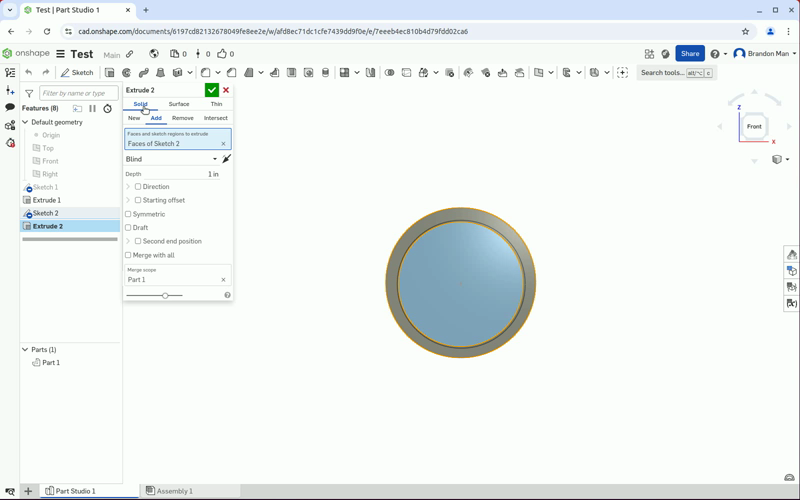
click(143, 106)
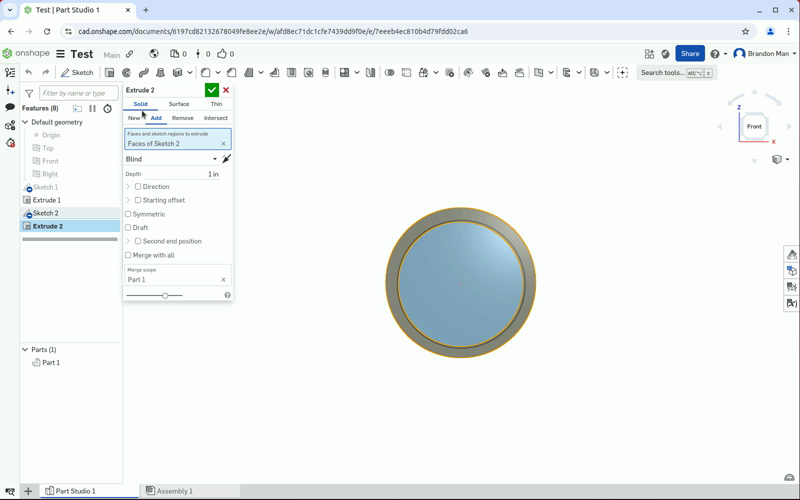
mouse_move(137, 120)
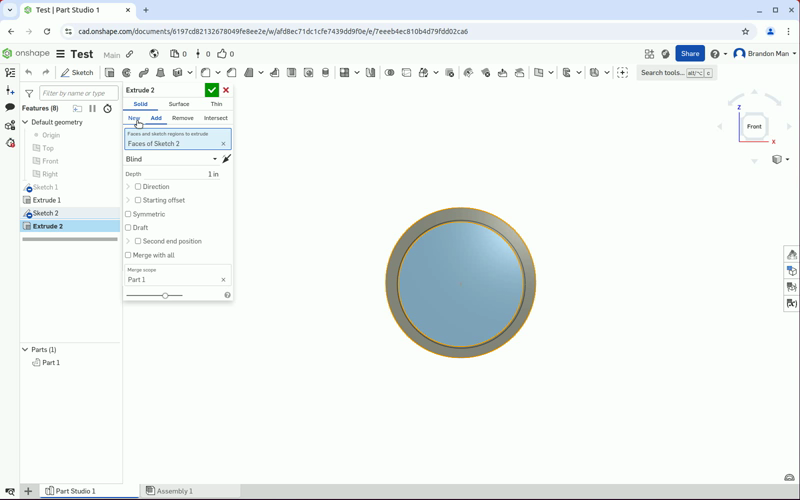
click(137, 120)
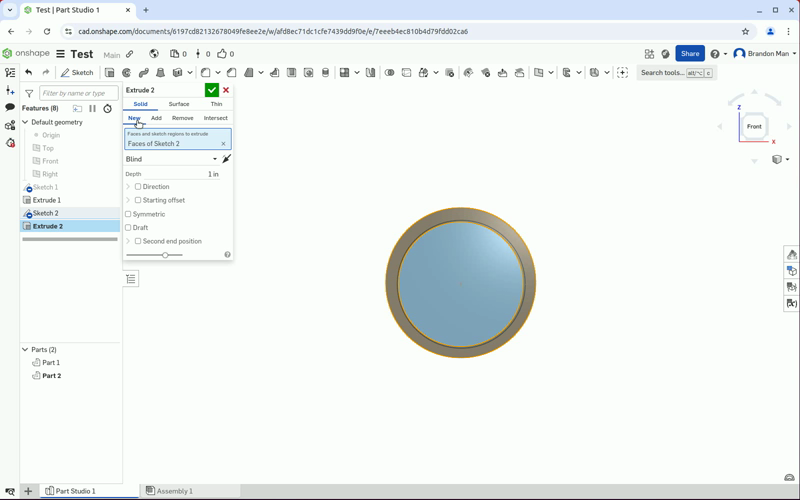
key(tab, 4)
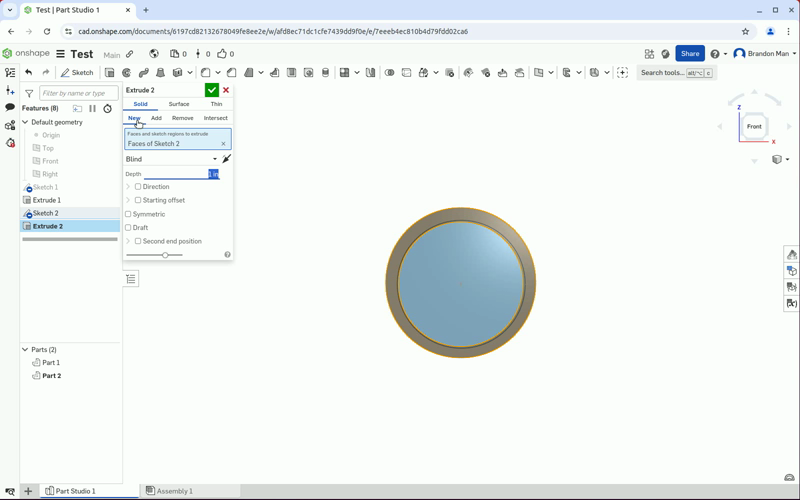
text(5.055)
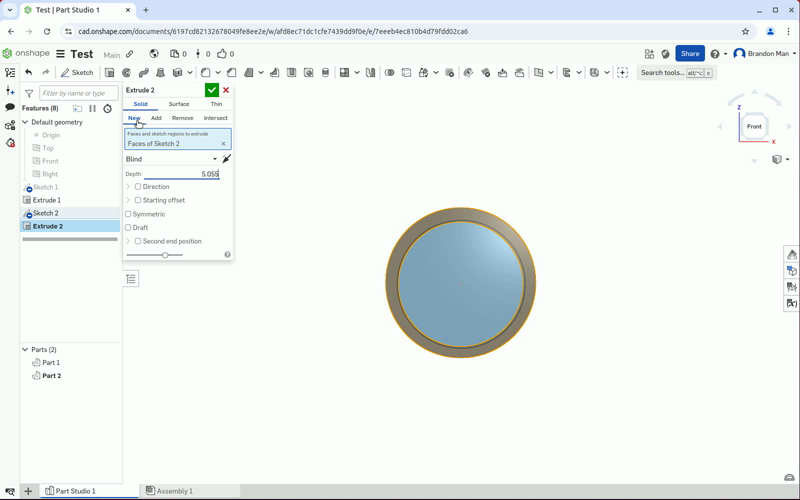
key(enter)
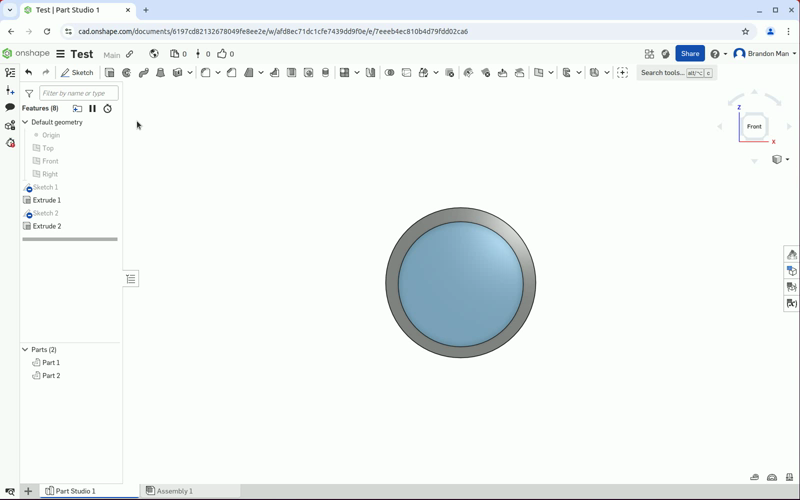
key(shift+h)
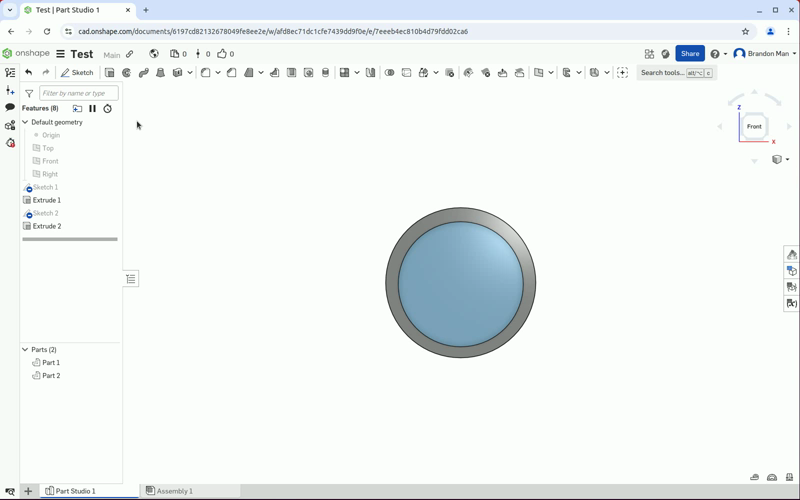
key(shift+h)
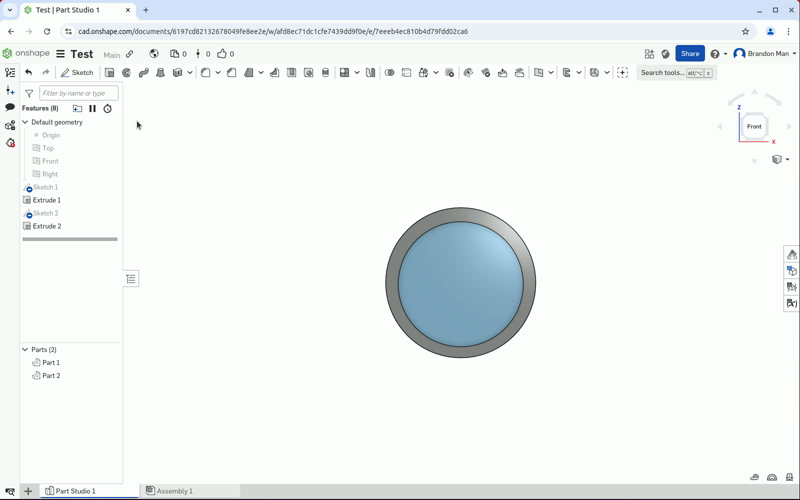
mouse_move(73, 189)
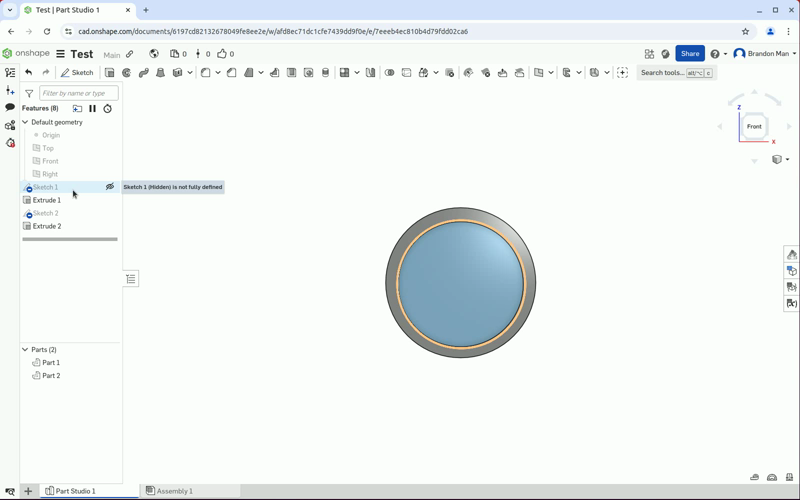
click(73, 189)
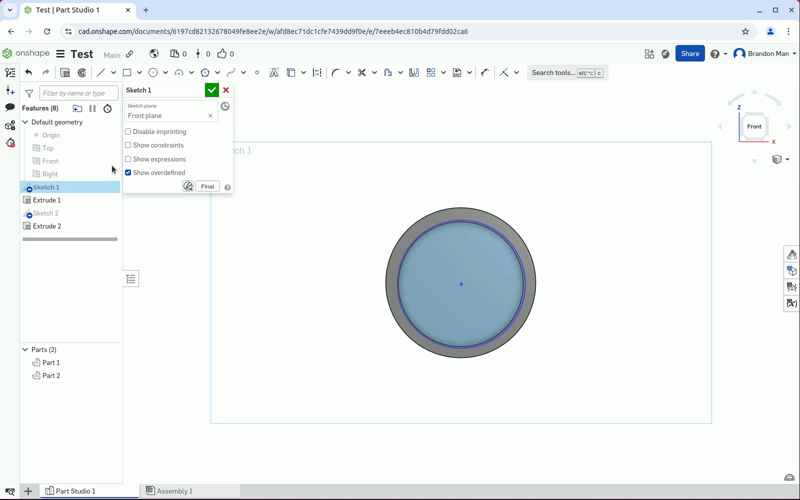
mouse_move(229, 92)
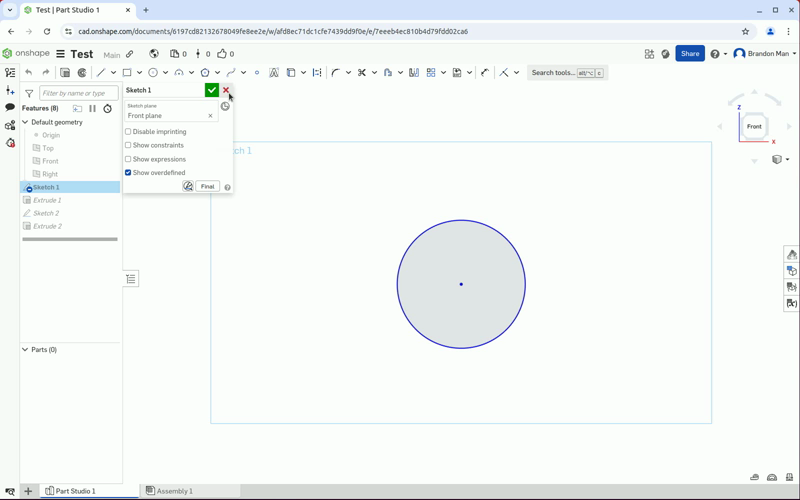
click(229, 92)
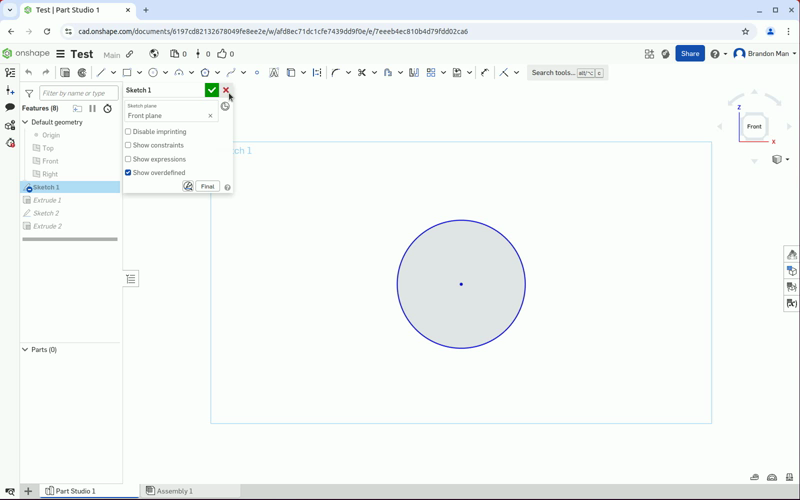
key(shift+s)
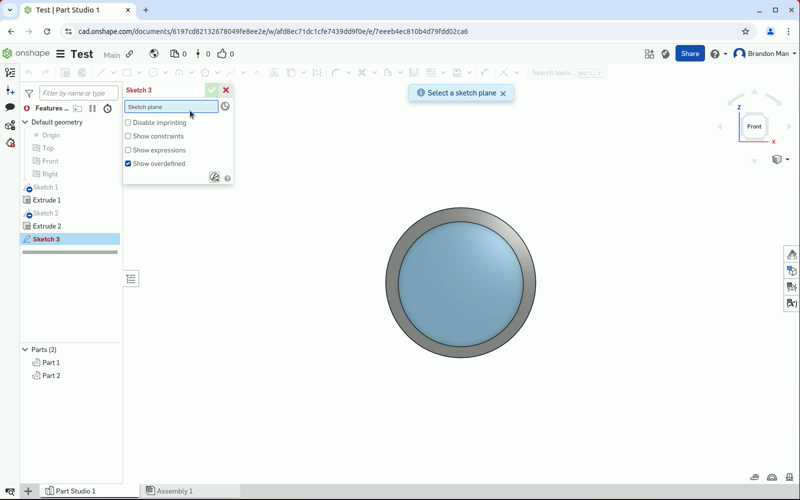
mouse_move(73, 163)
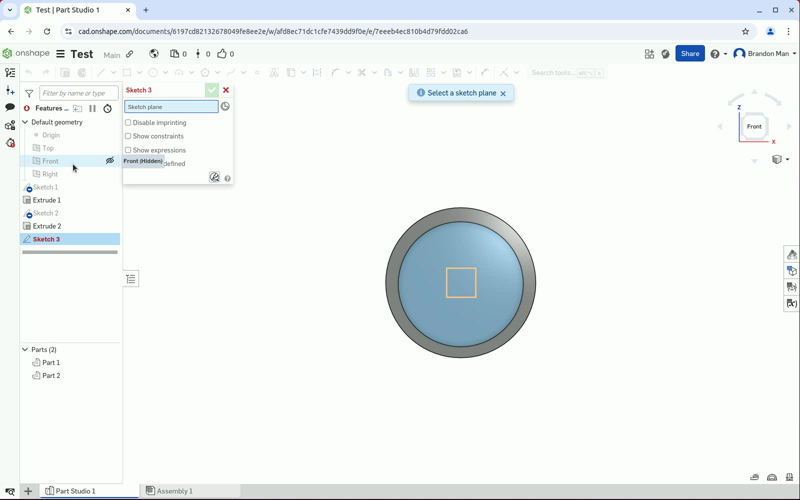
click(73, 163)
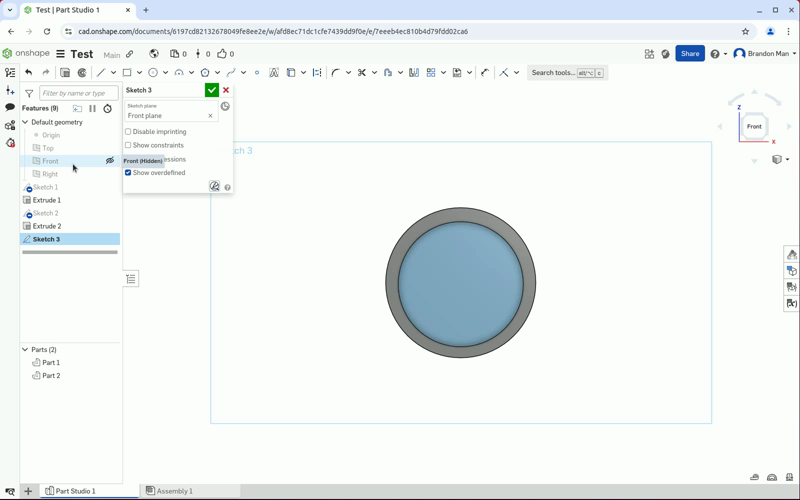
mouse_move(73, 352)
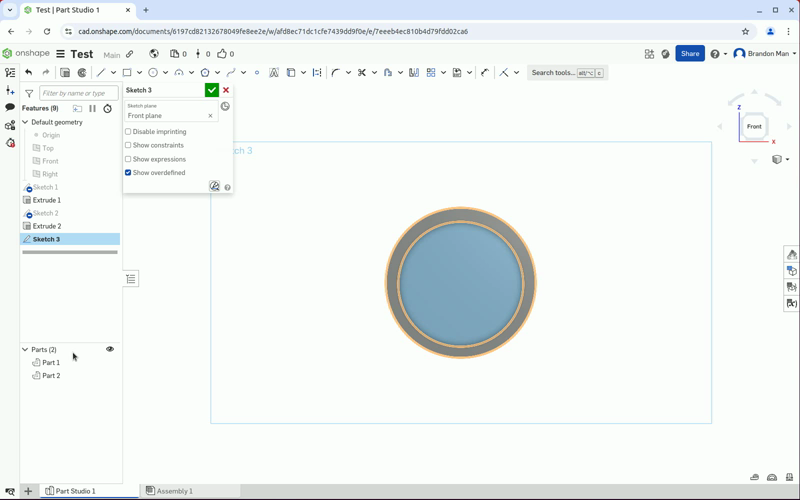
key(y)
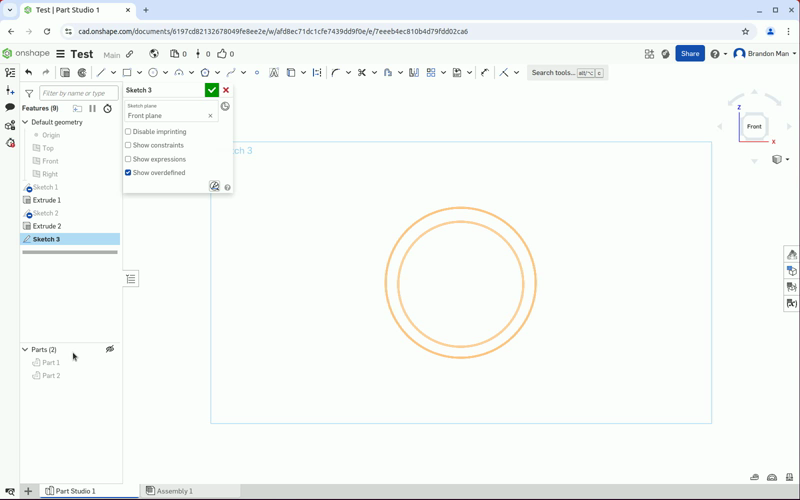
key(l)
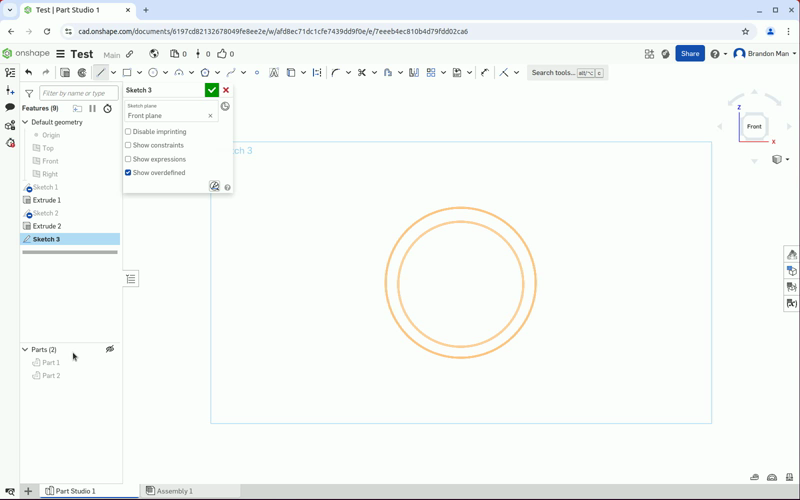
key_down(shift)
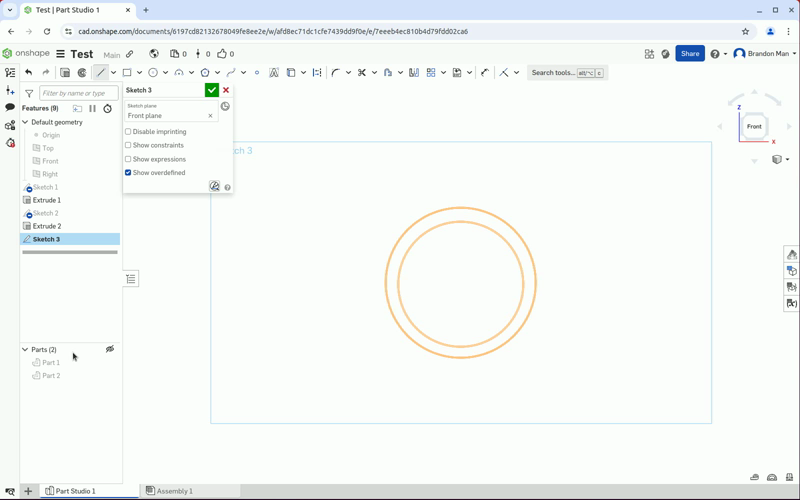
mouse_move(348, 395)
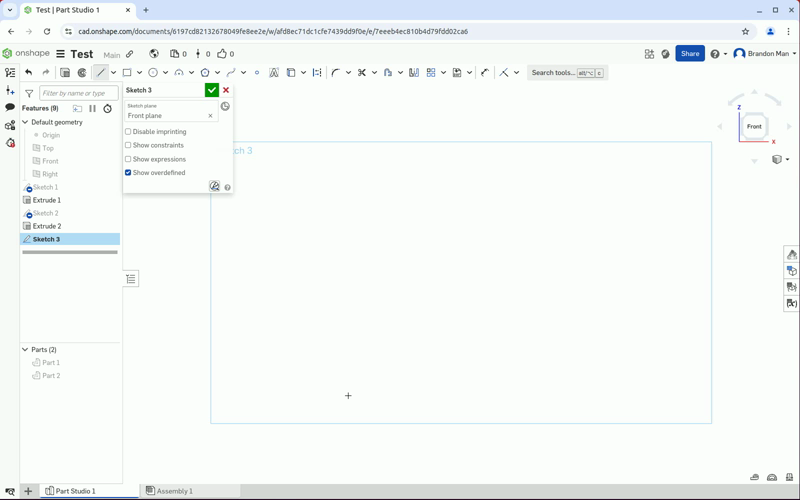
click(348, 395)
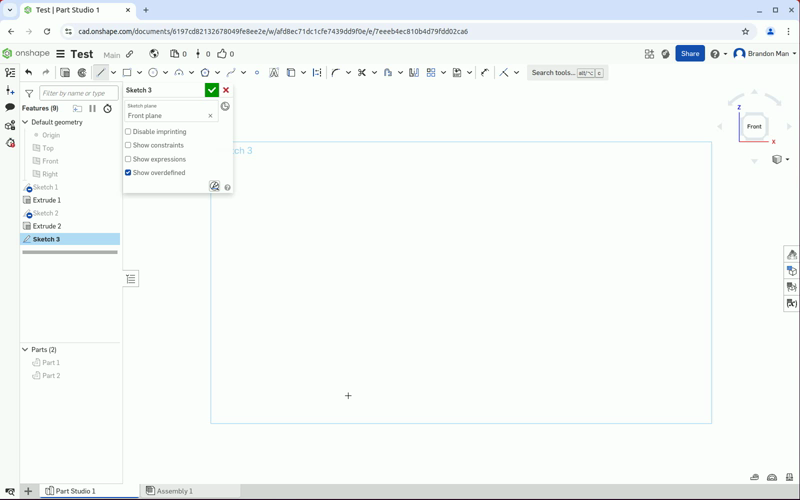
key_up(shift)
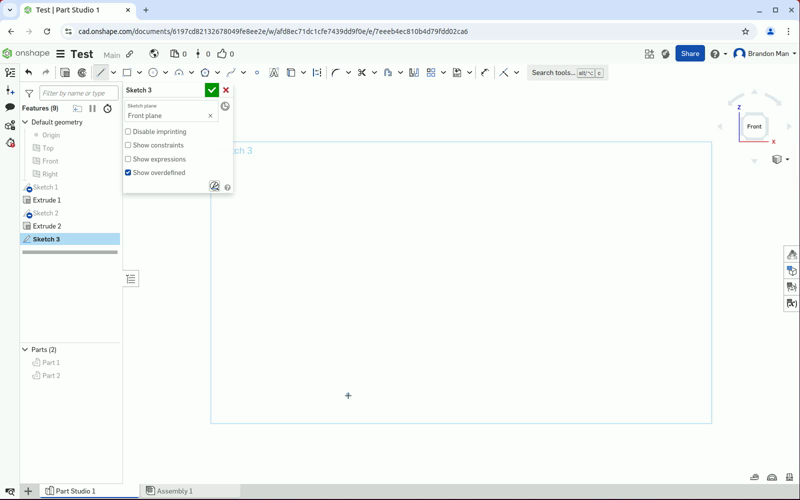
key_down(shift)
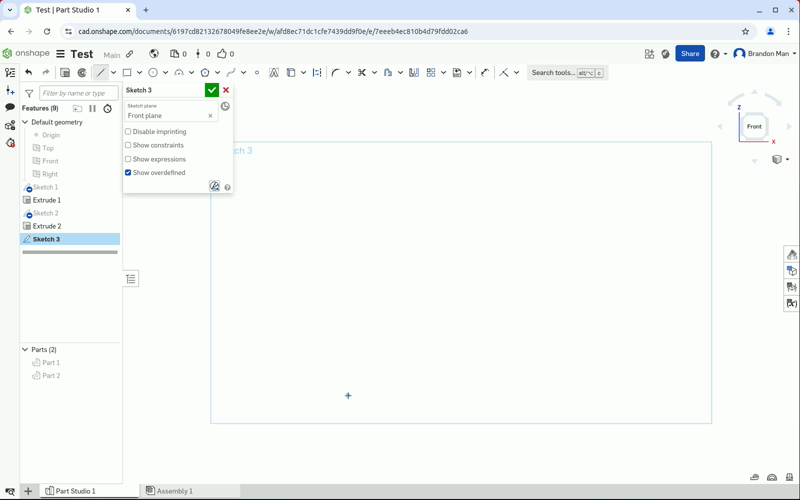
mouse_move(572, 395)
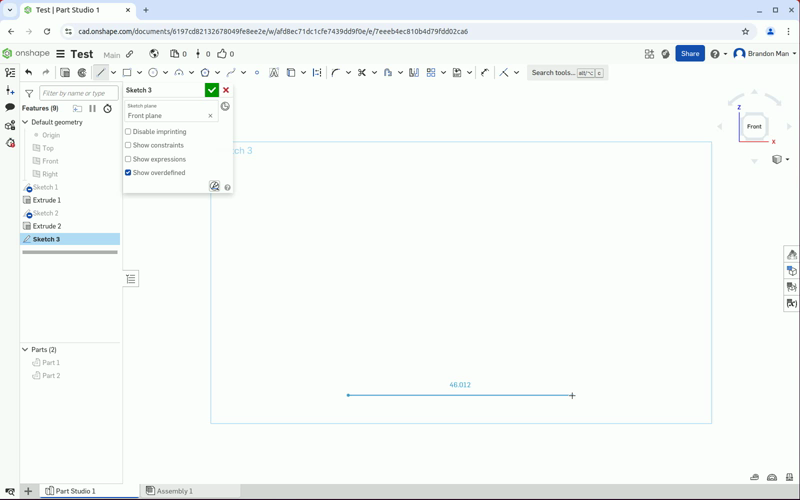
click(572, 395)
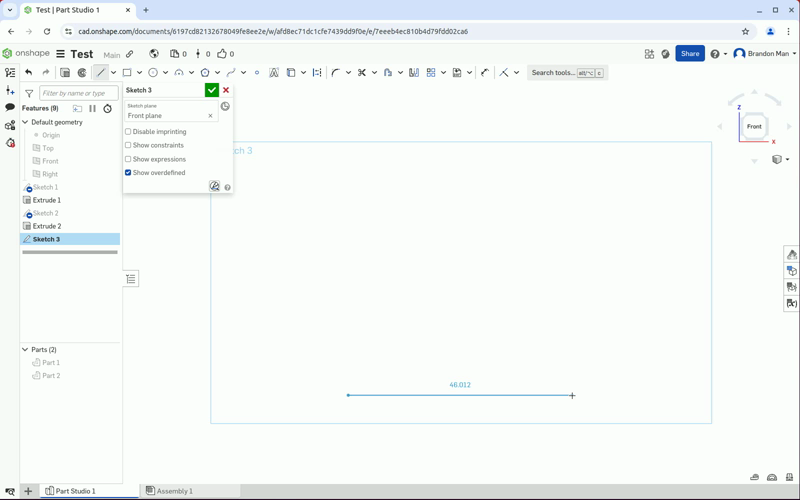
key_up(shift)
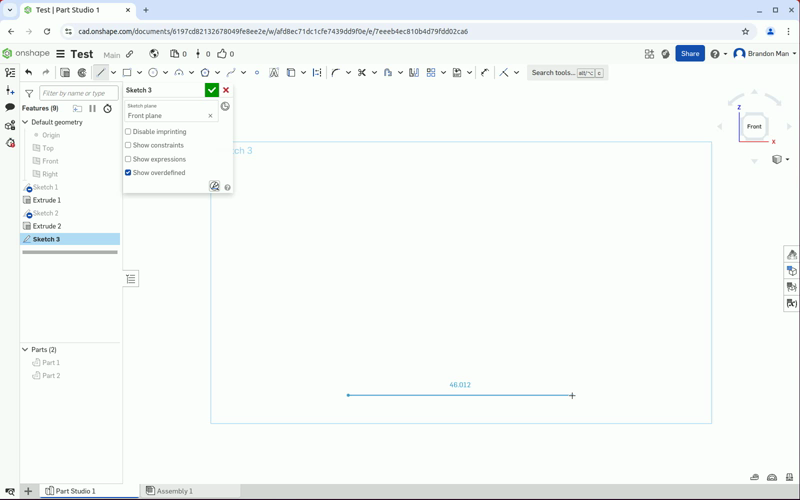
key_down(shift)
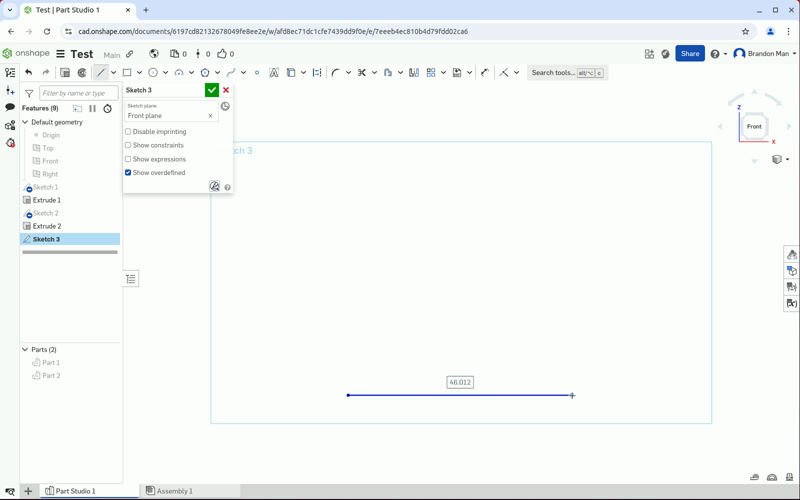
mouse_move(572, 171)
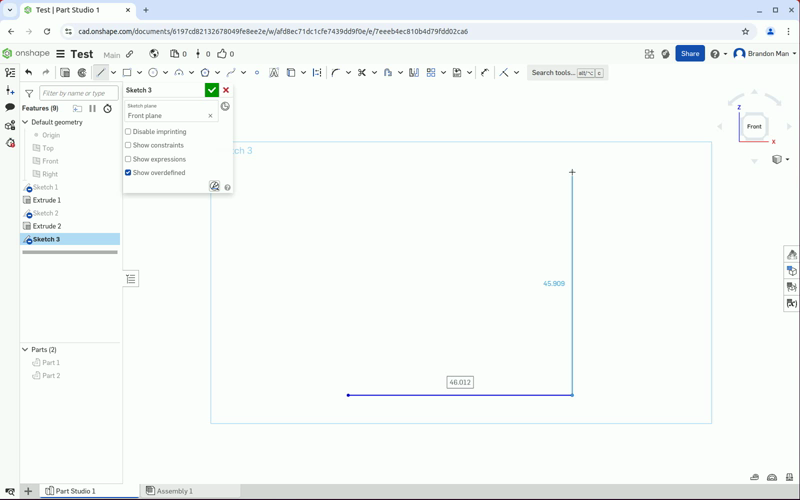
click(572, 171)
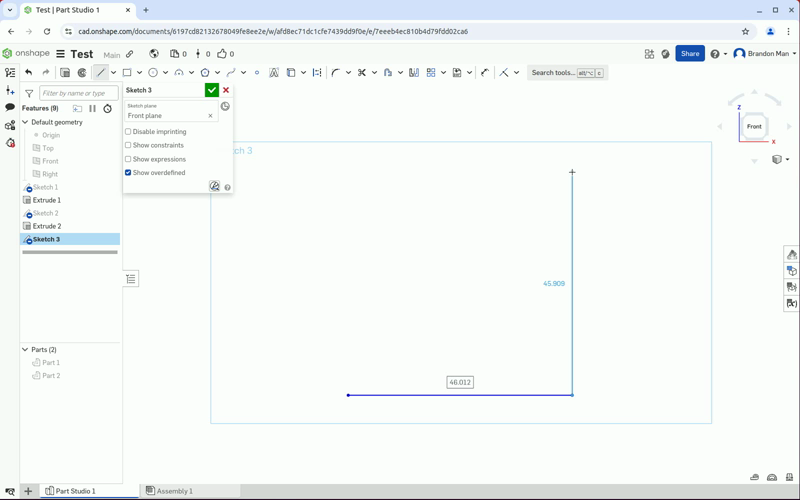
key_up(shift)
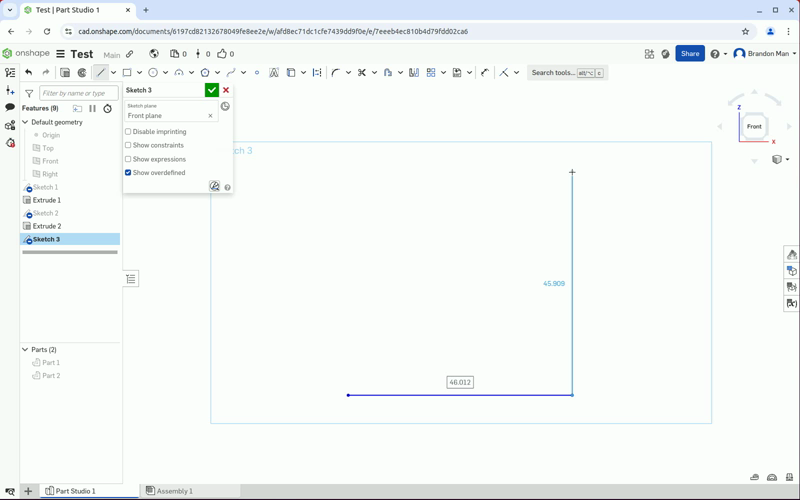
key_down(shift)
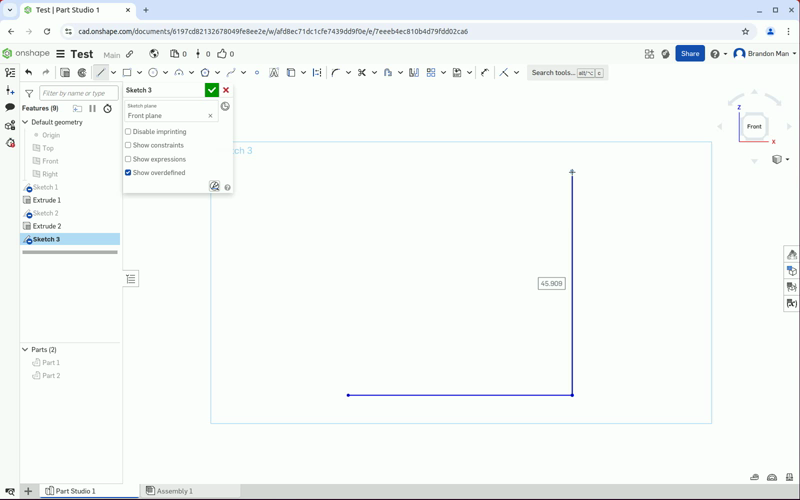
mouse_move(348, 171)
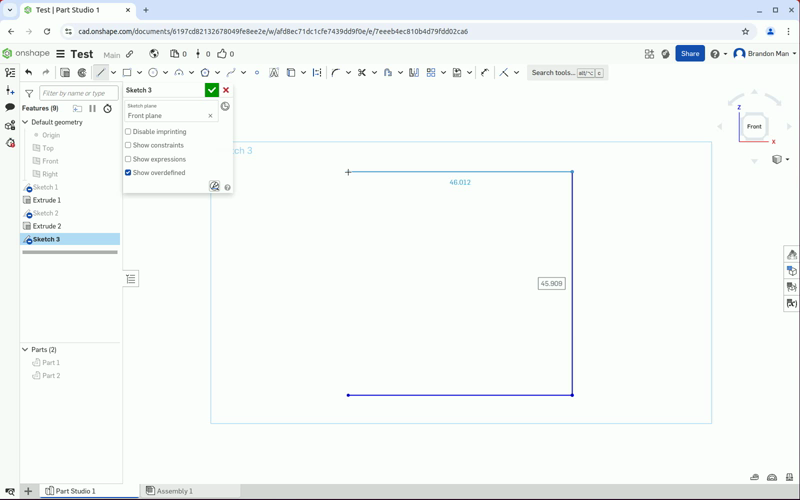
click(348, 171)
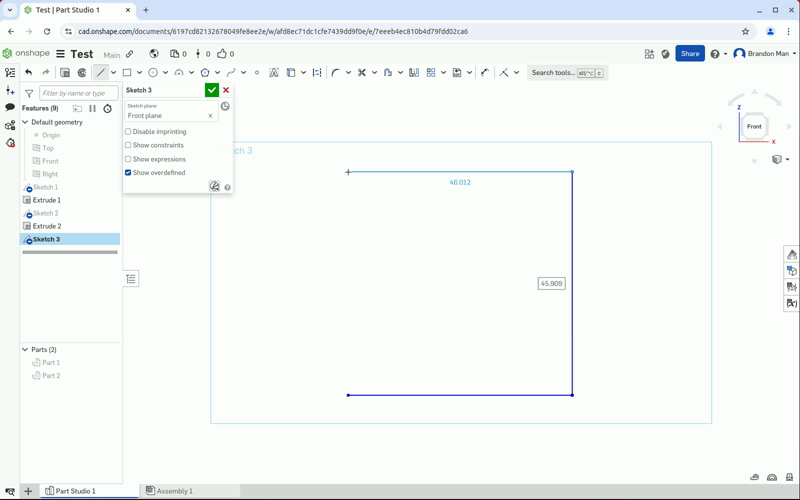
key_up(shift)
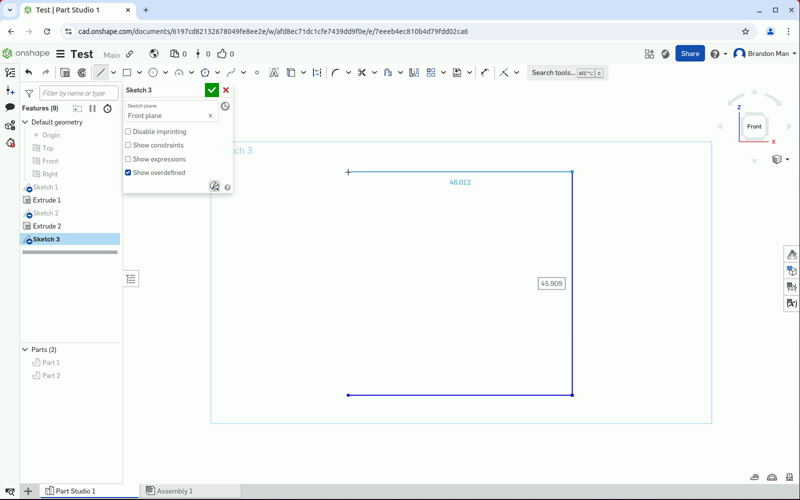
key_down(shift)
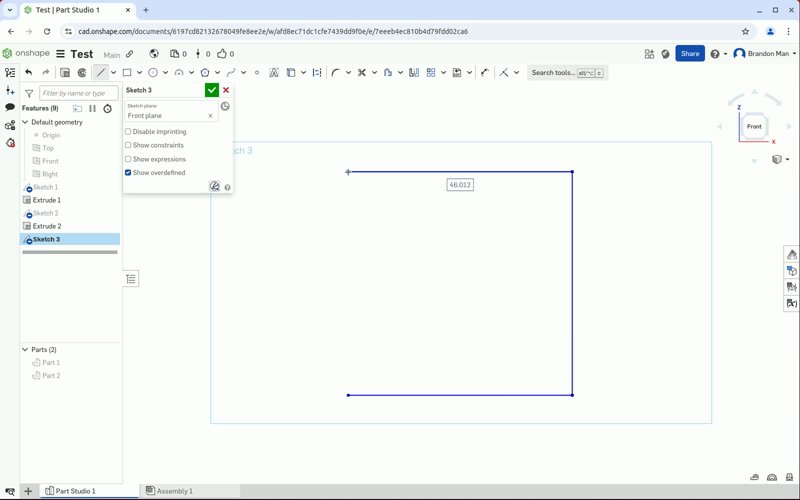
mouse_move(348, 395)
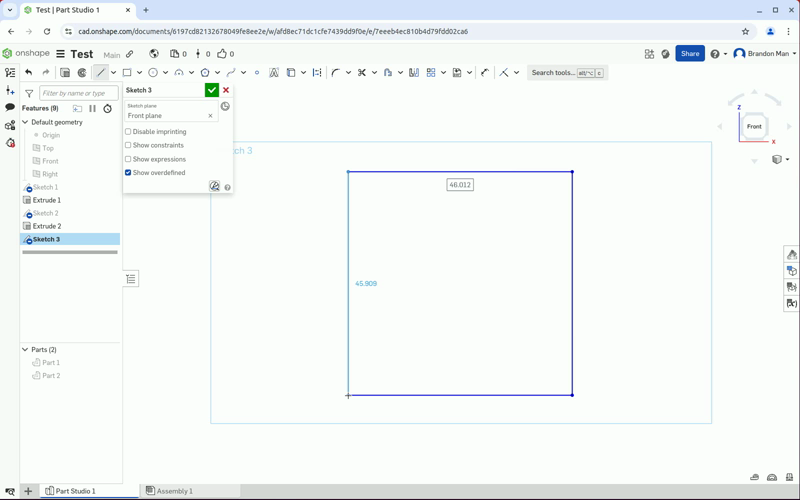
key_up(shift)
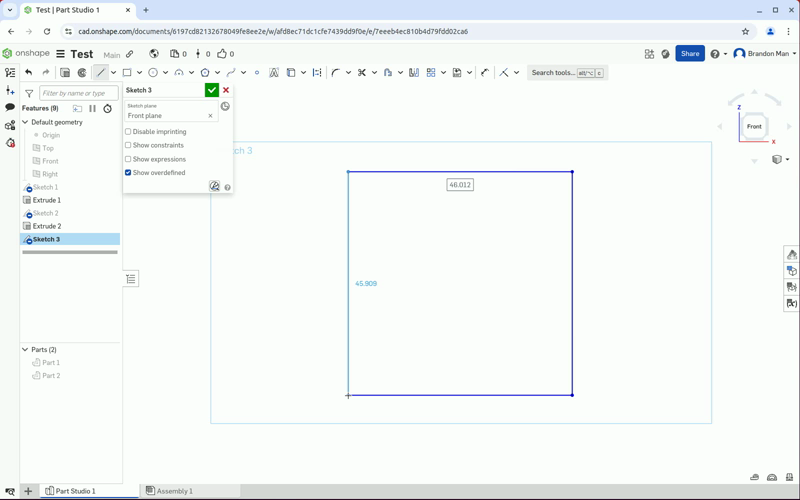
click(348, 395)
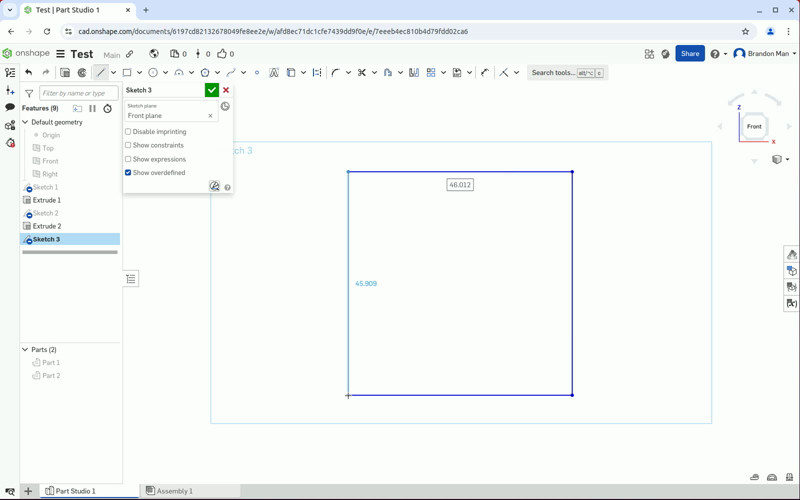
key(esc)
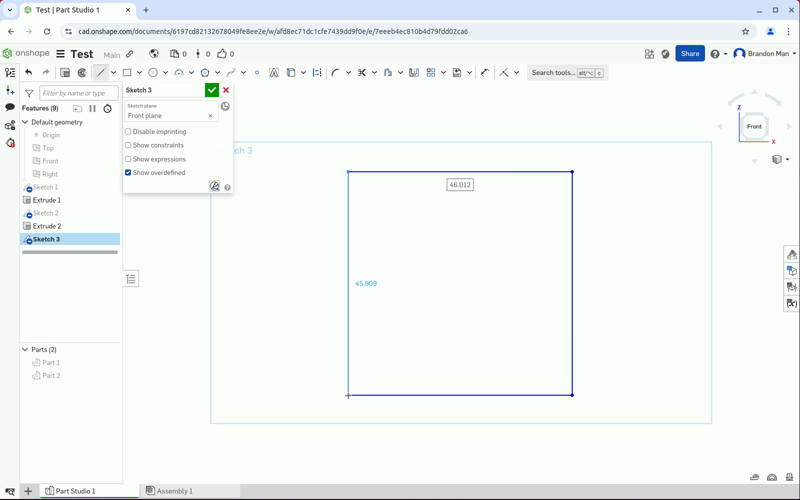
mouse_move(524, 334)
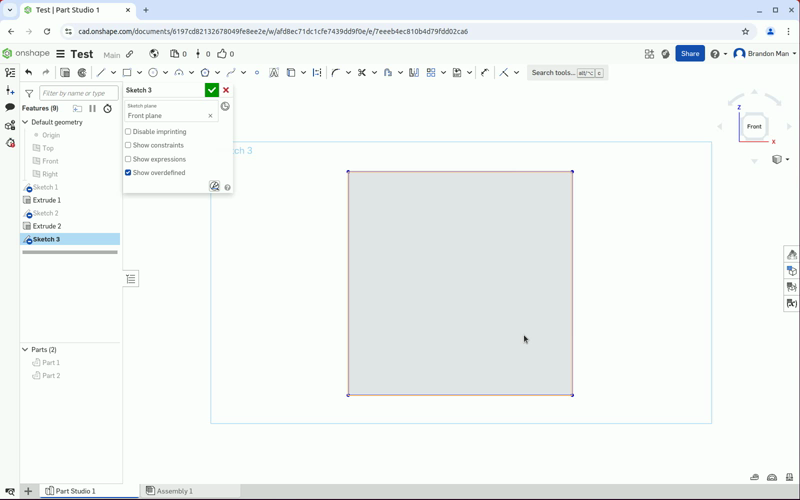
click(524, 334)
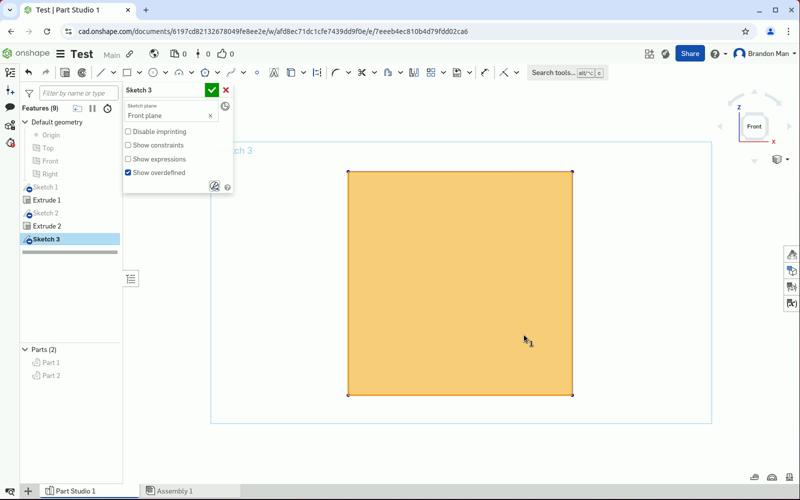
mouse_move(73, 352)
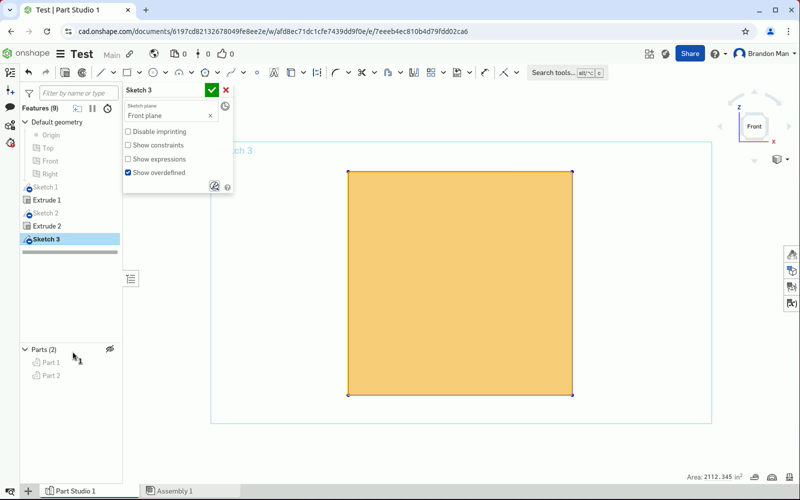
key(shift+y)
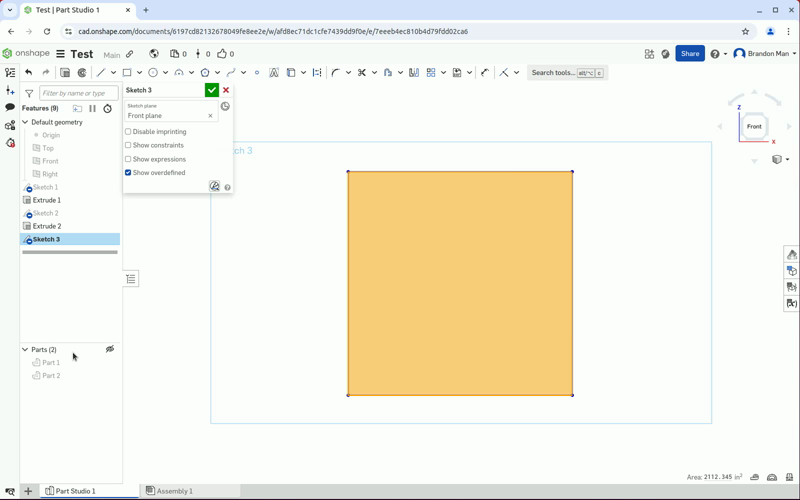
key(shift+e)
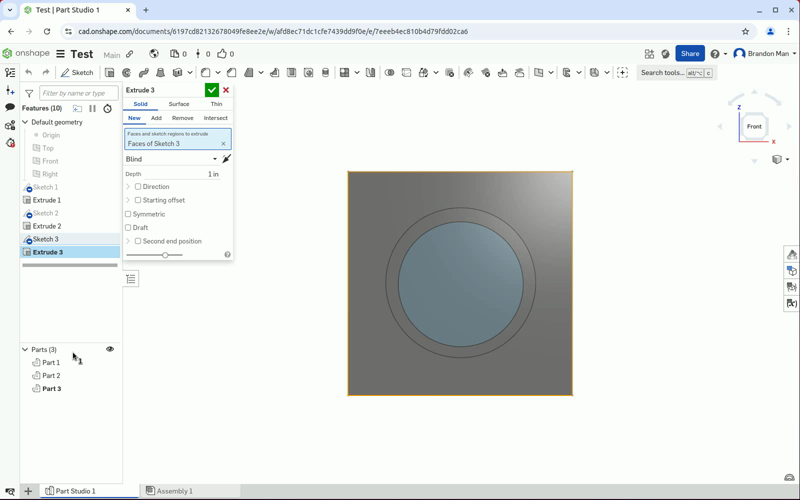
mouse_move(143, 106)
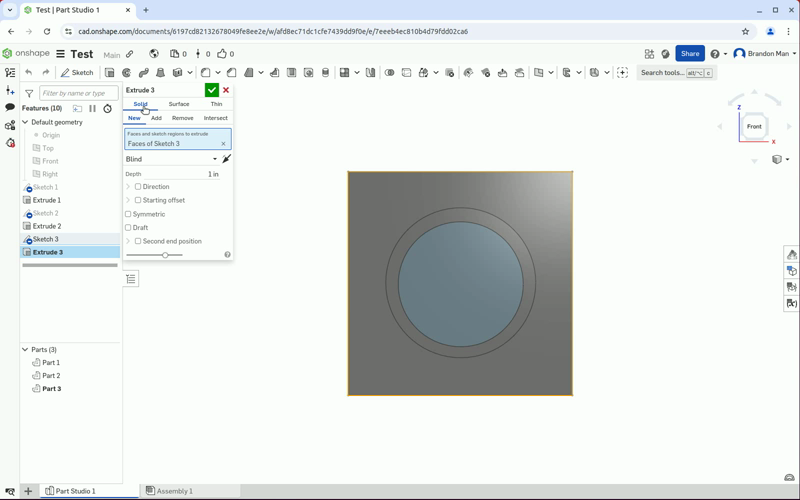
click(143, 106)
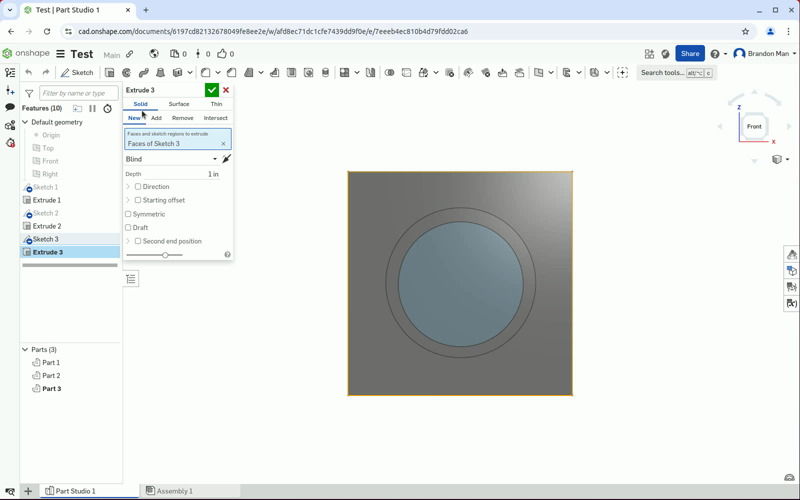
mouse_move(137, 120)
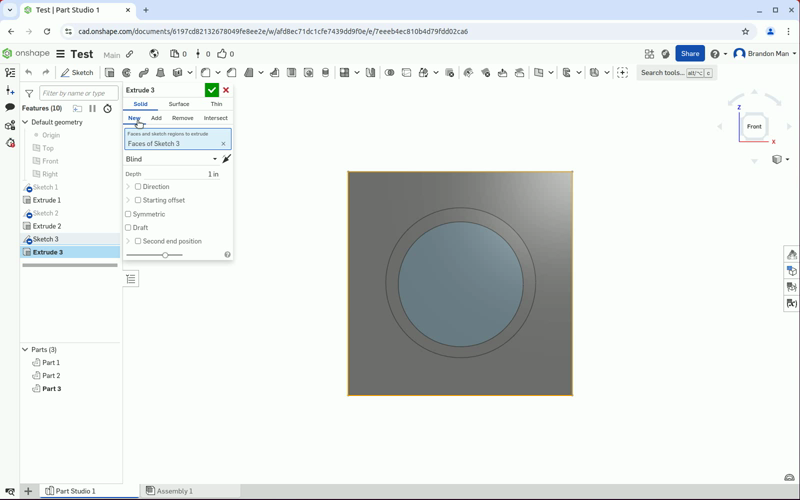
click(137, 120)
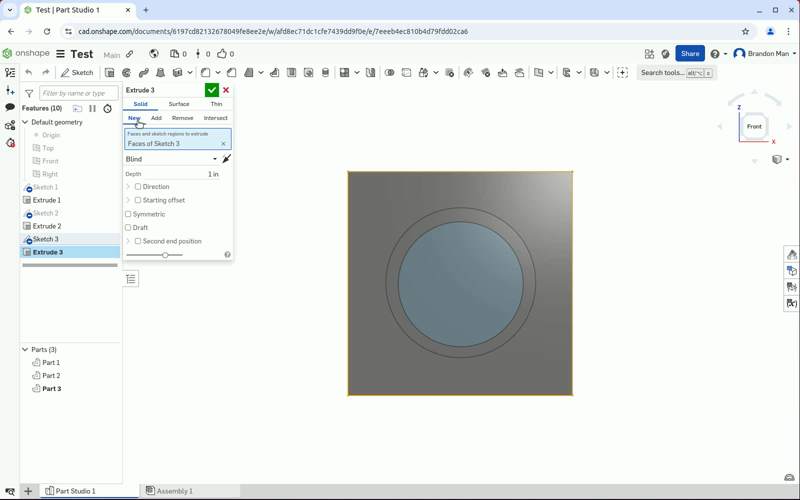
key(tab, 4)
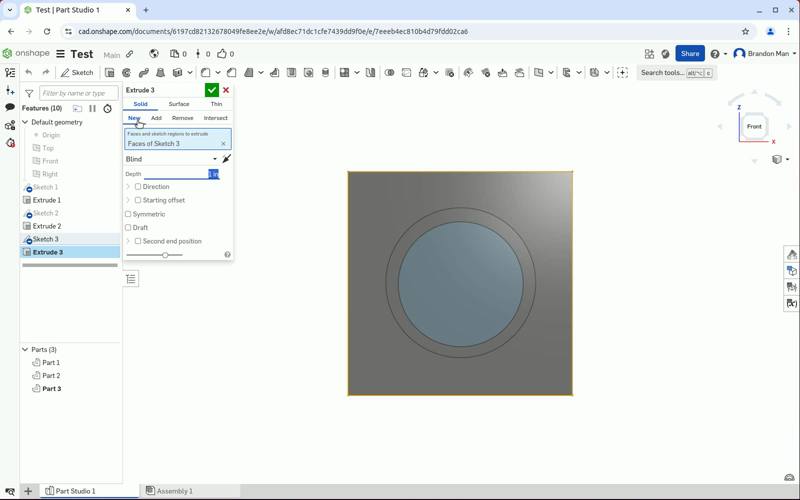
text(3.851)
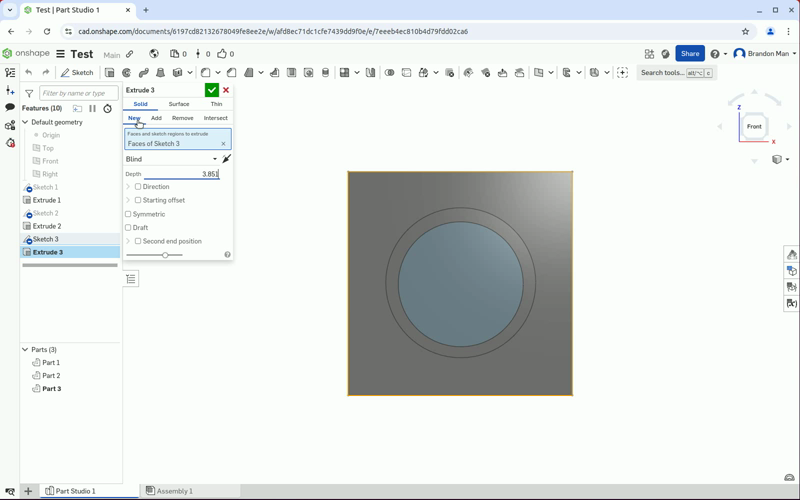
key(enter)
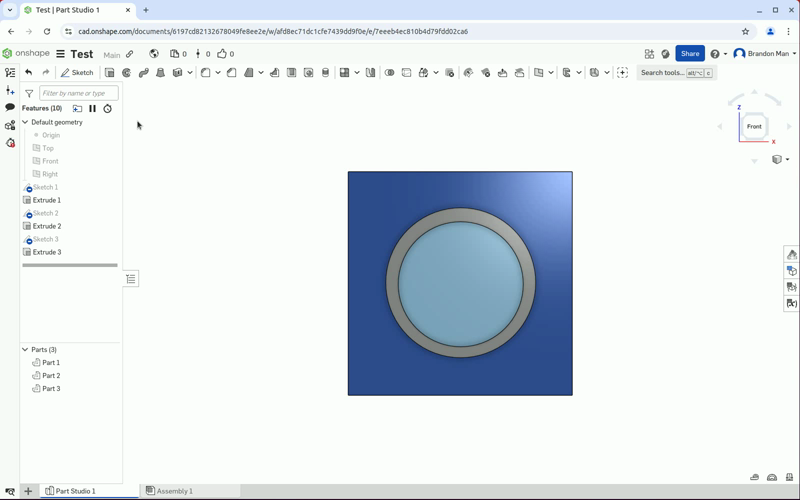
key(shift+h)
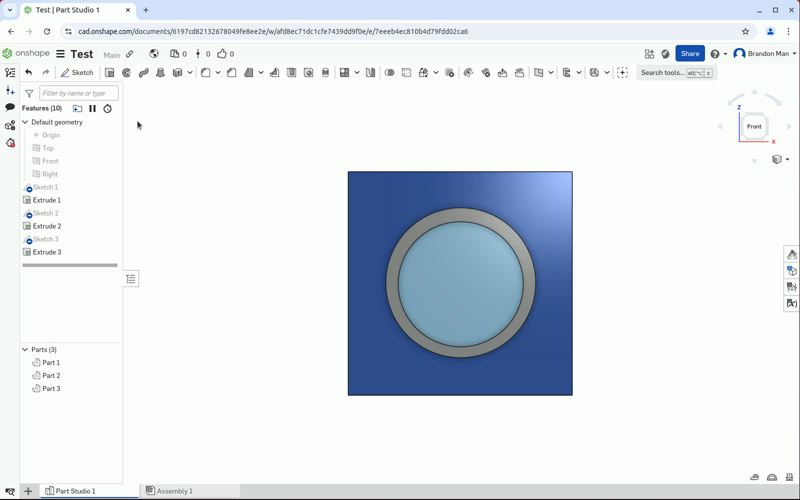
key(shift+h)
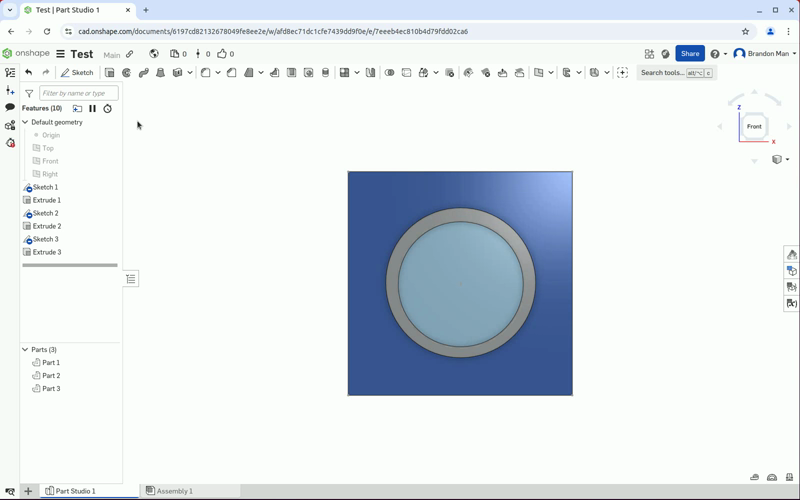
key(shift+7)
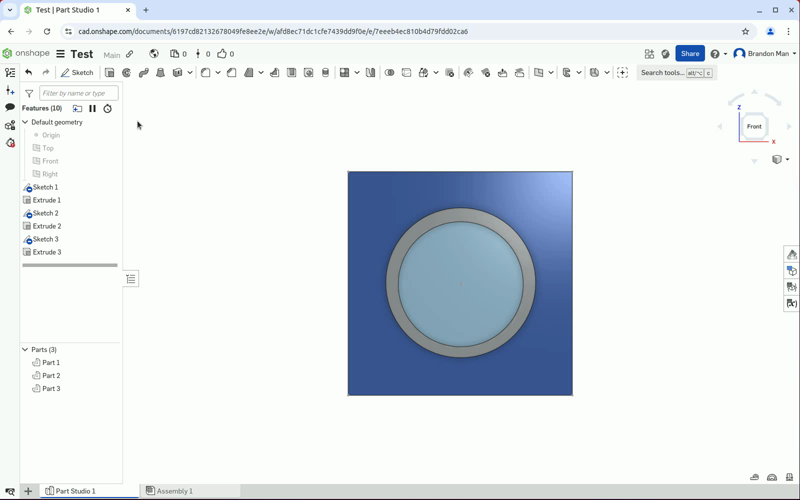
key(left, 2)
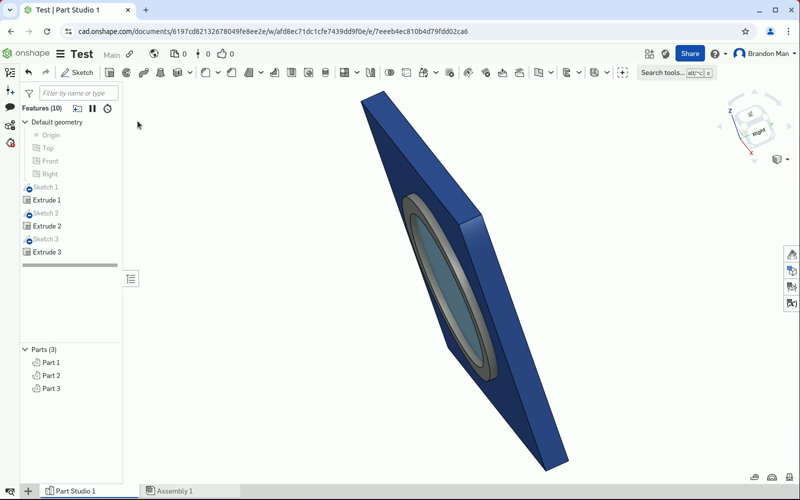
key(down, 2)
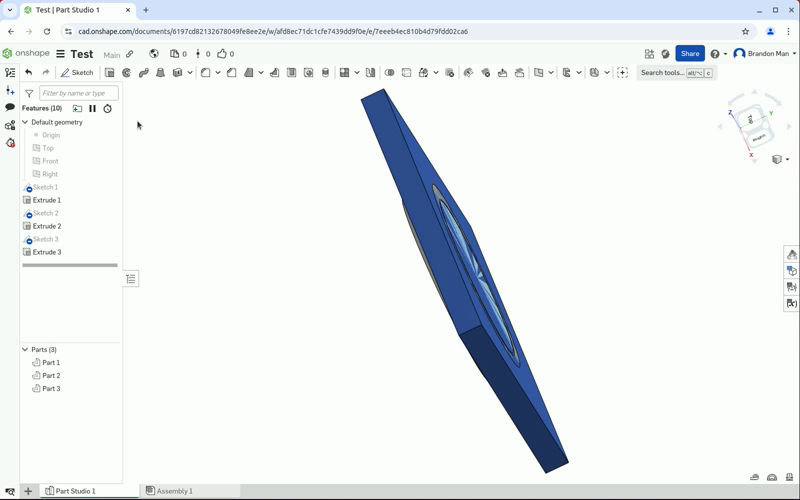
key(up, 2)
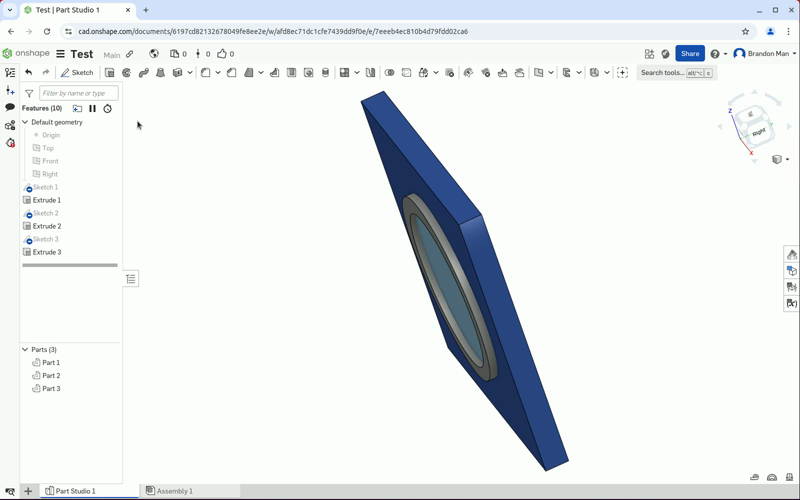
key(right, 2)
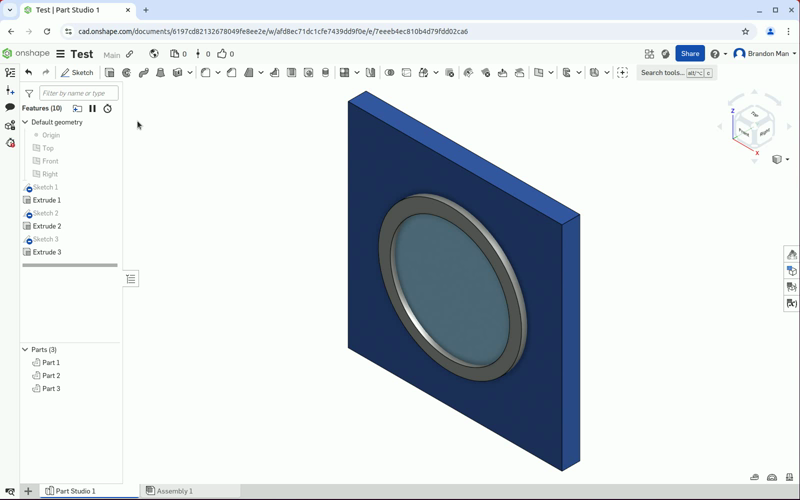
mouse_move(73, 189)
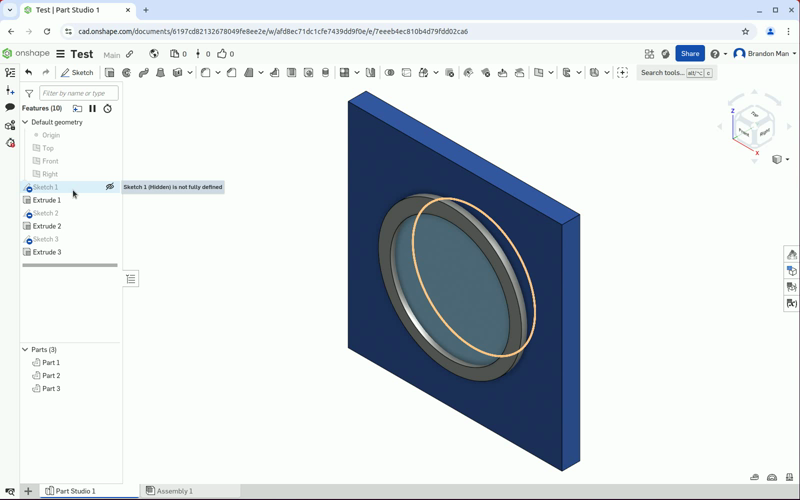
click(73, 189)